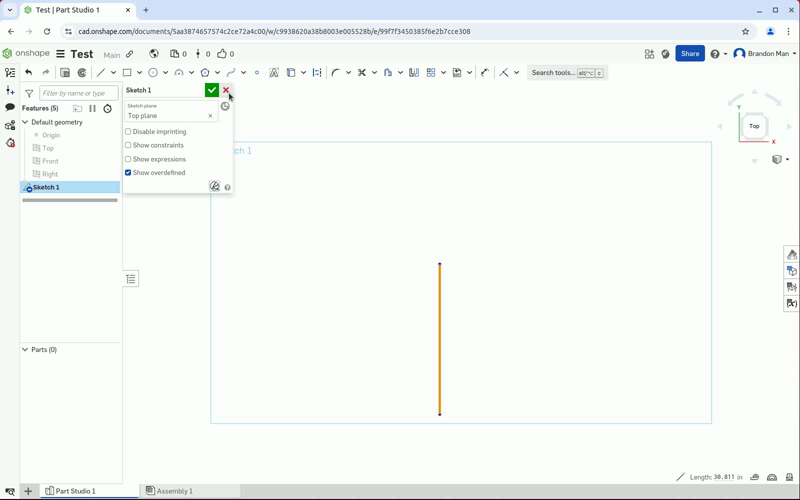
key(shift+h)
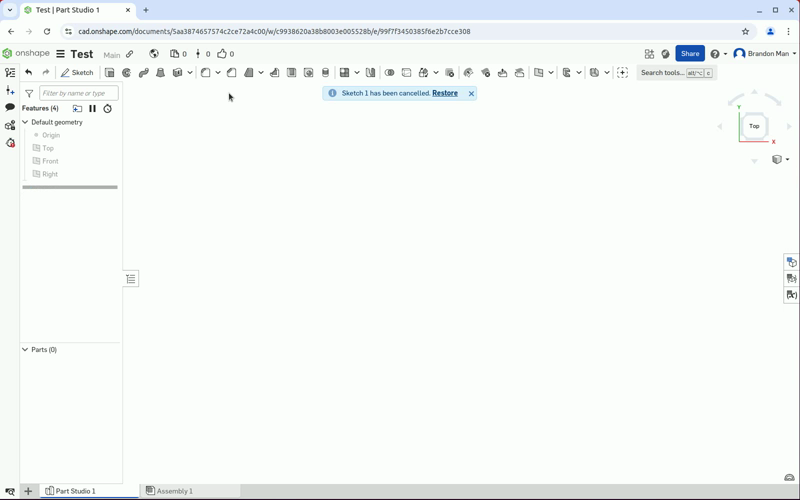
mouse_move(73, 352)
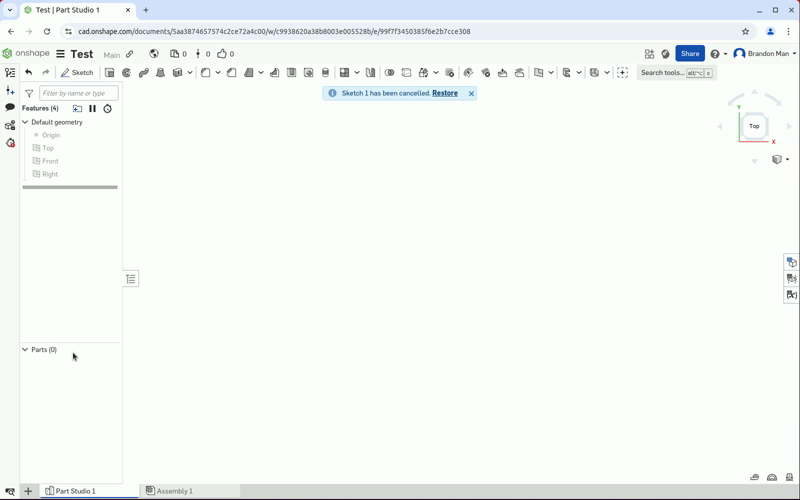
key(y)
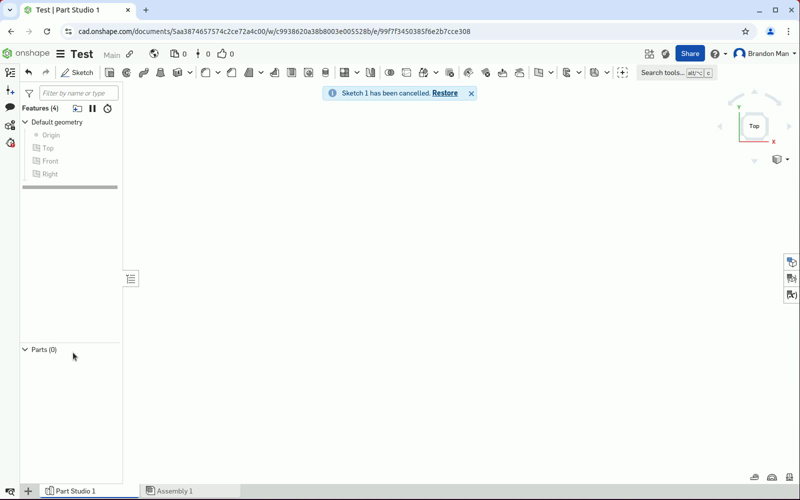
key(shift+p)
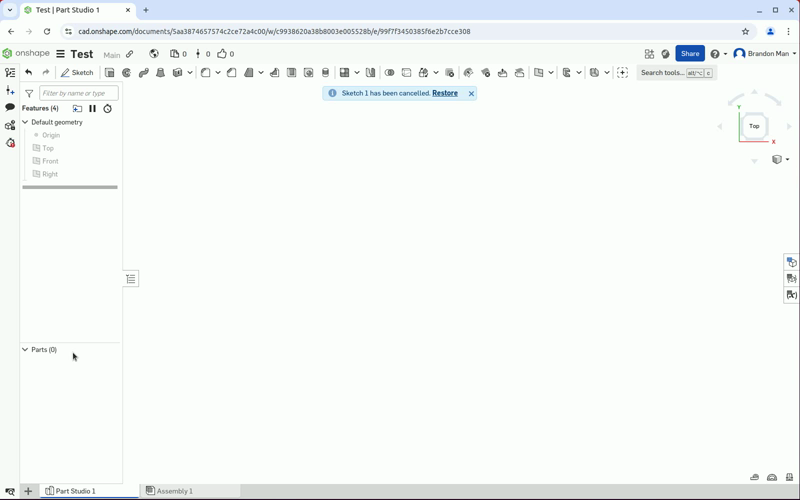
key(space)
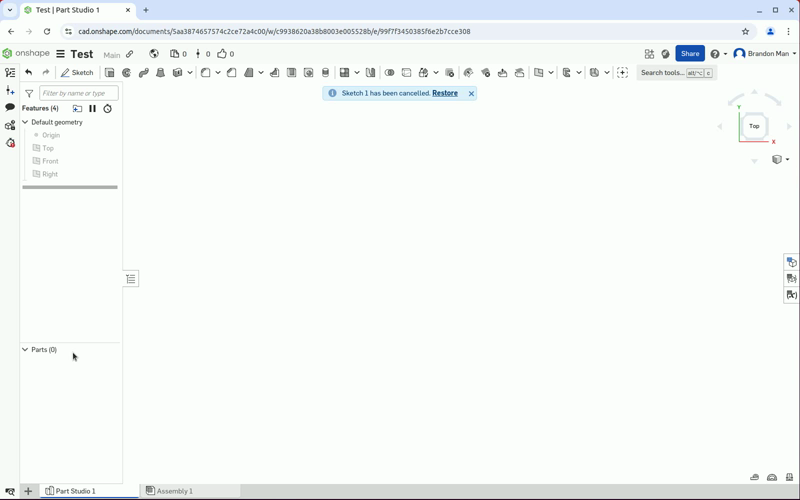
key_down(shift)
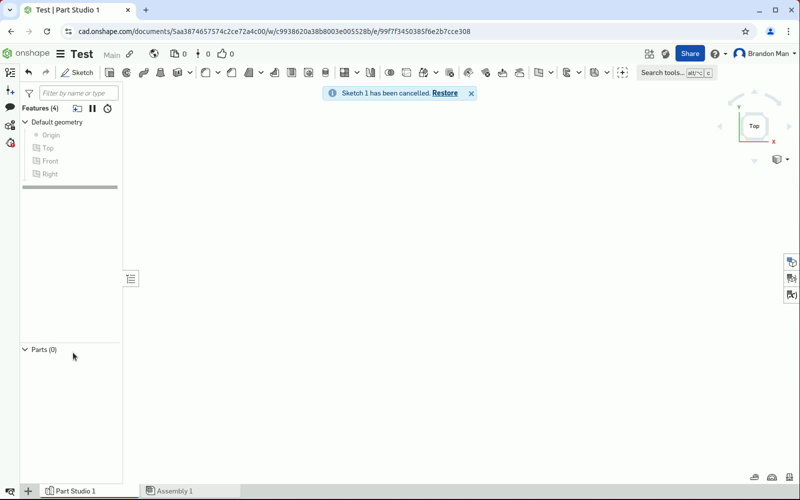
key(up)
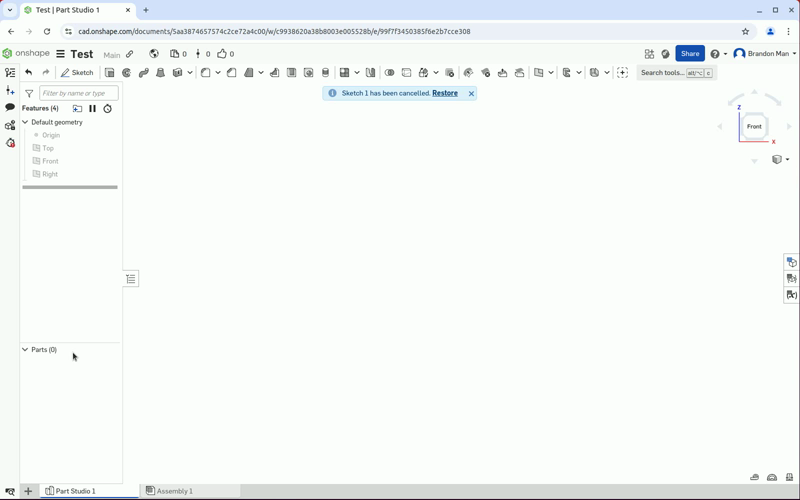
key_up(shift)
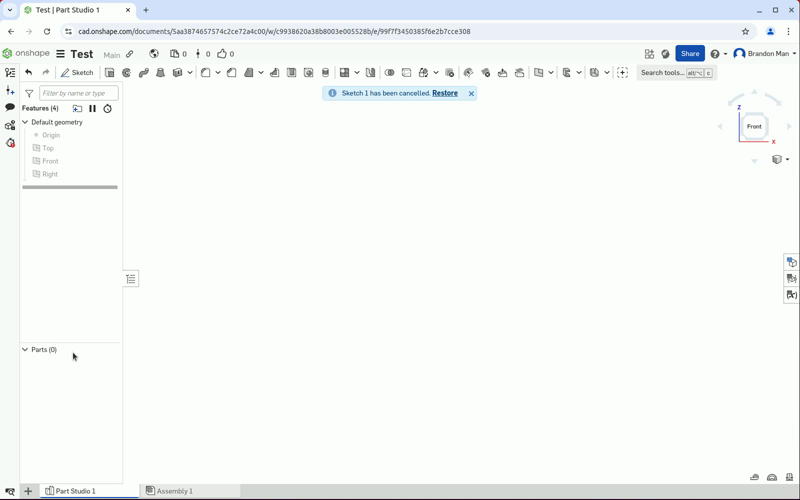
mouse_move(73, 352)
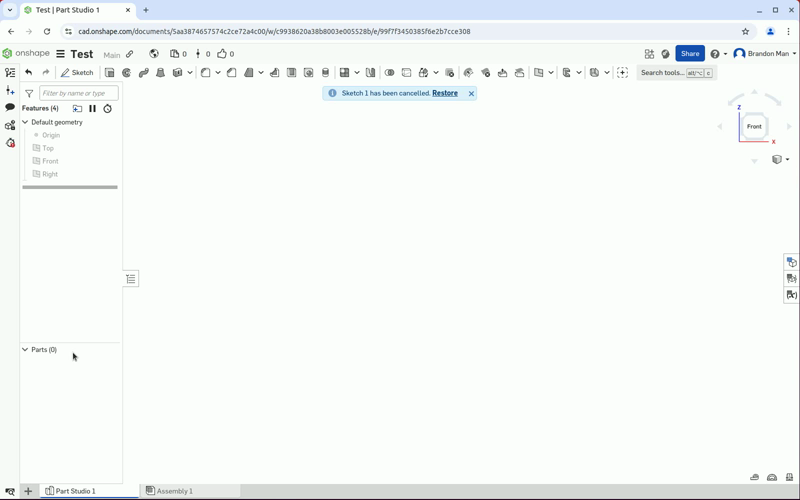
key(shift+y)
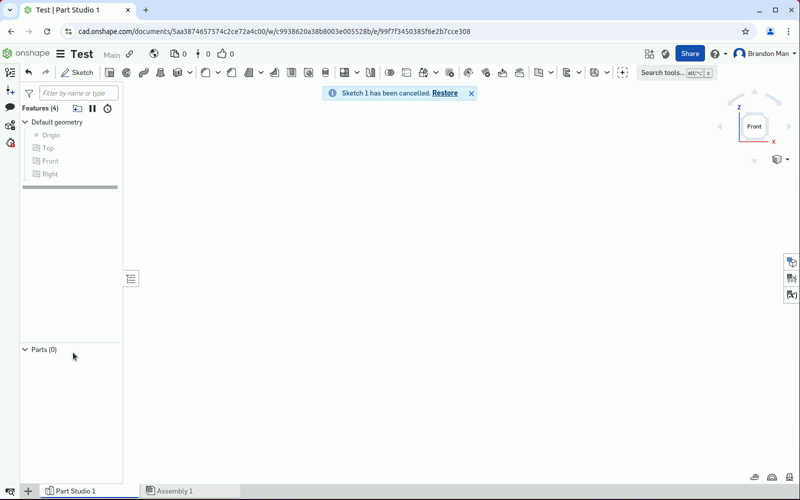
key(shift+s)
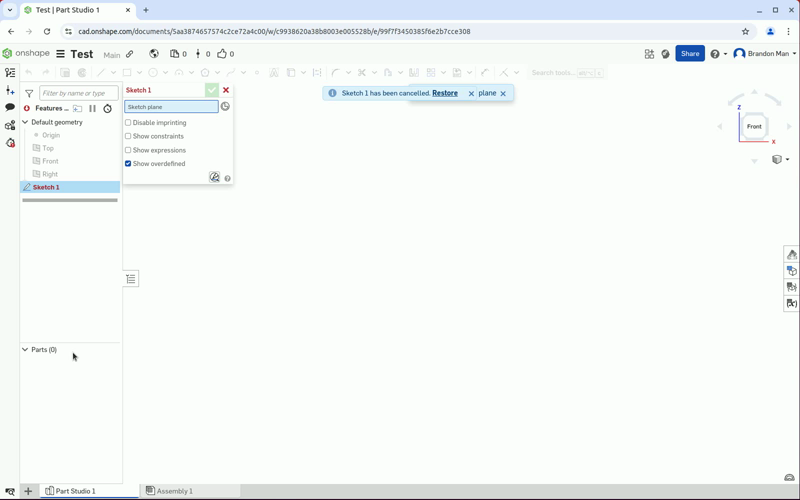
mouse_move(73, 163)
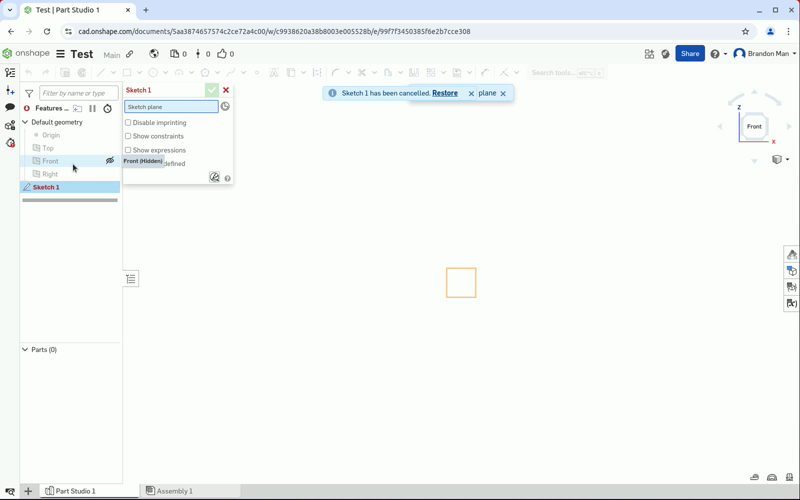
click(73, 163)
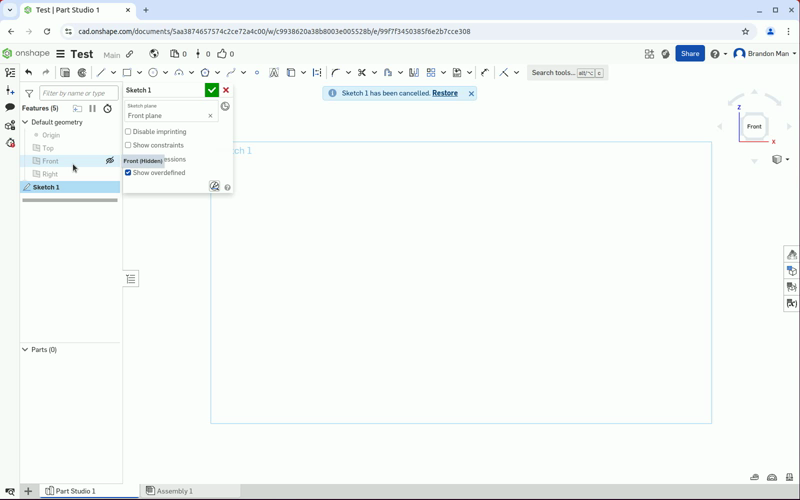
mouse_move(73, 352)
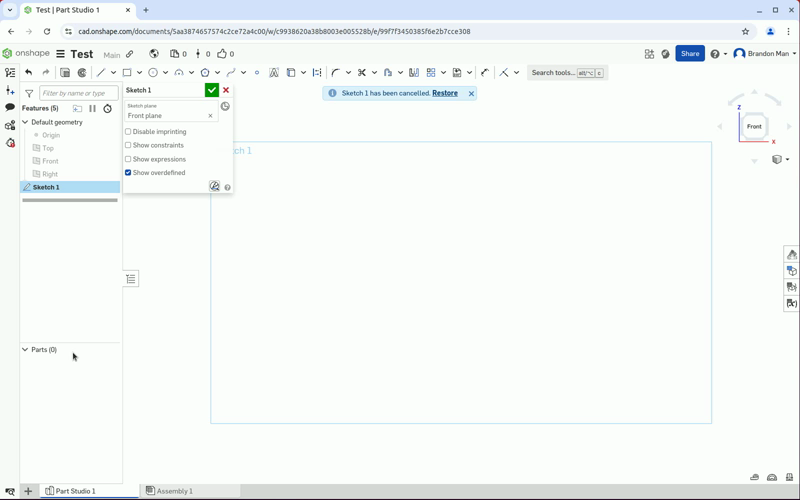
key(y)
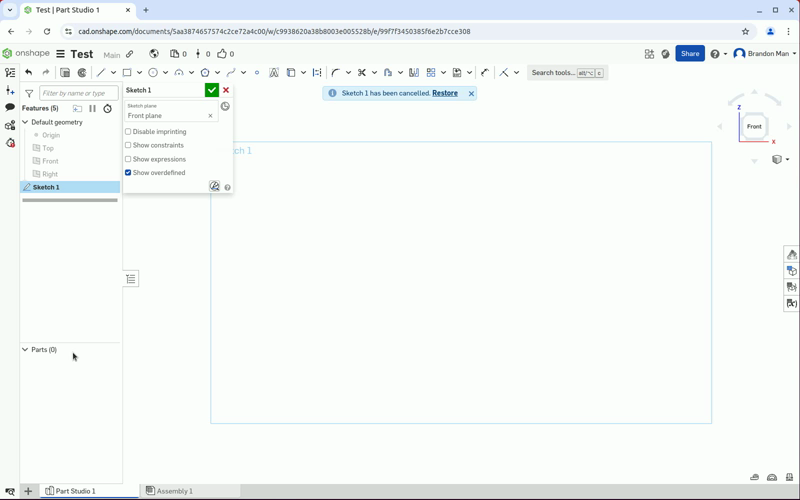
key(a)
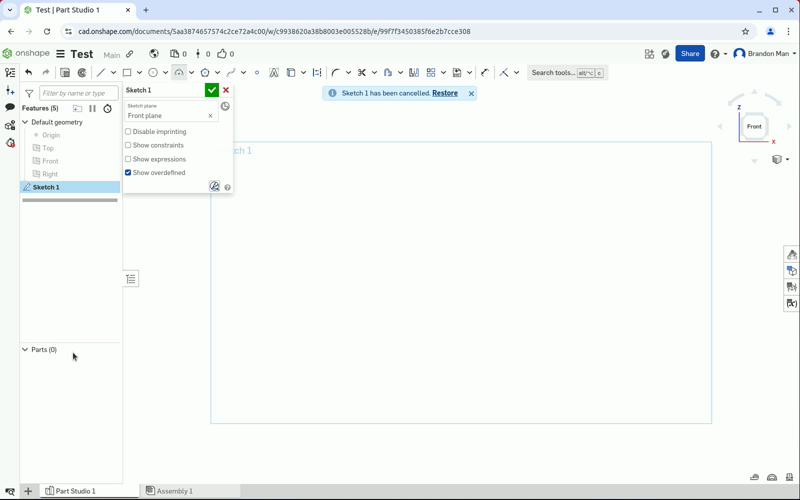
key_down(shift)
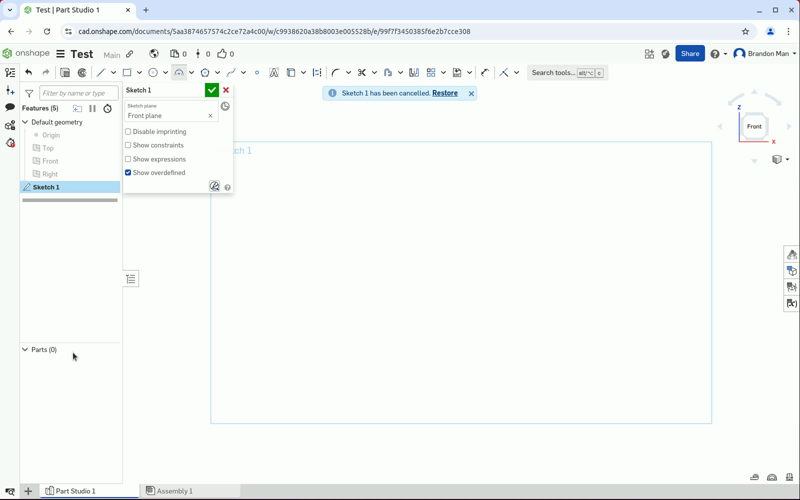
mouse_move(412, 281)
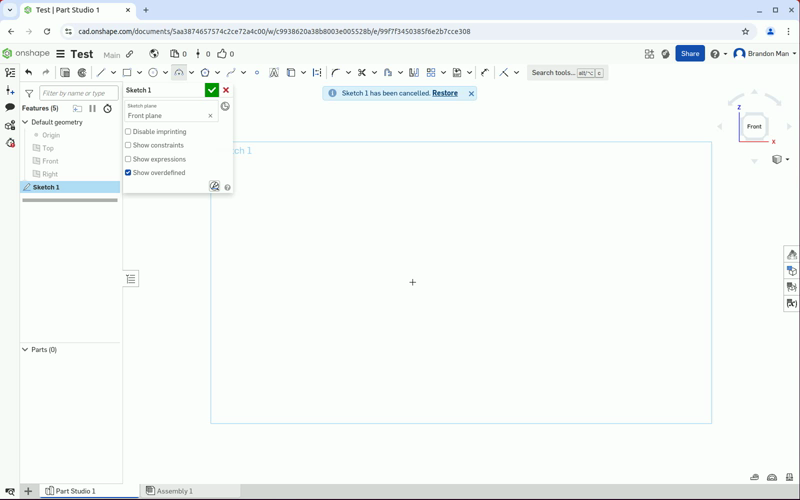
click(412, 281)
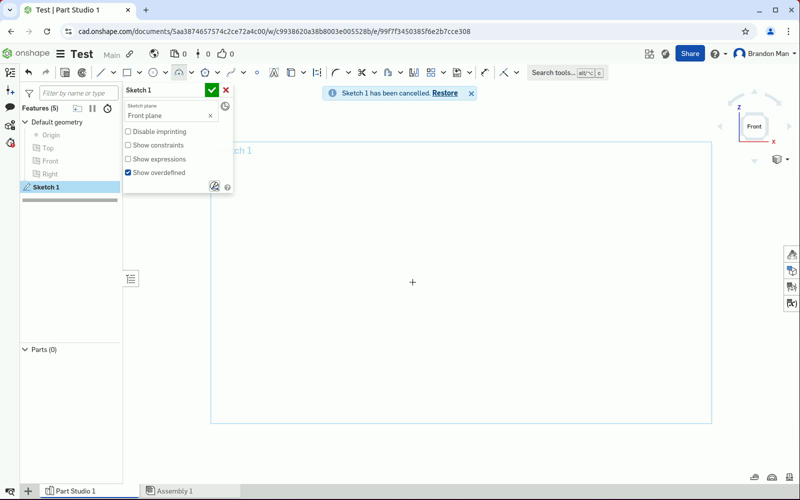
key_up(shift)
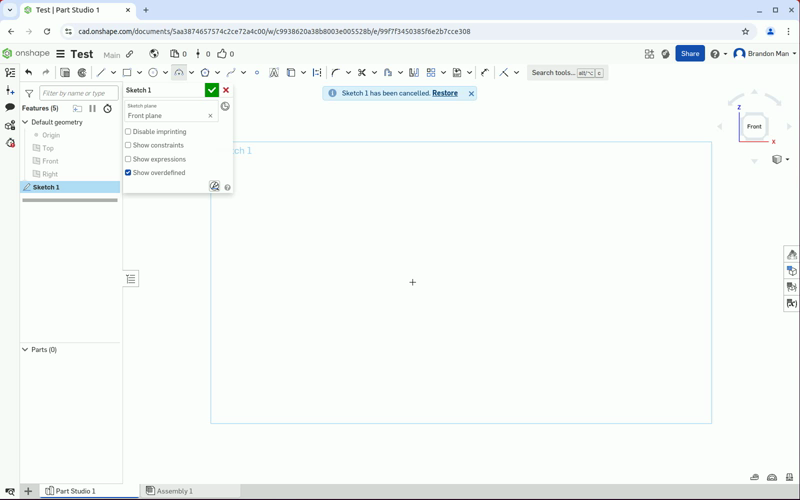
key_down(shift)
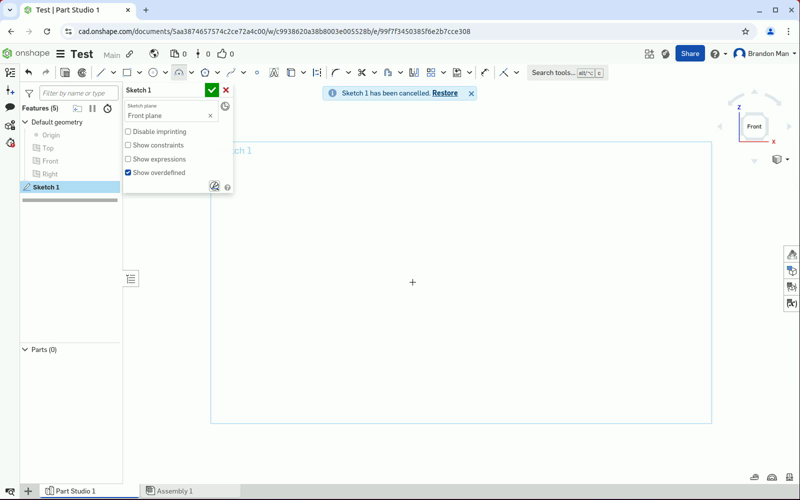
mouse_move(508, 282)
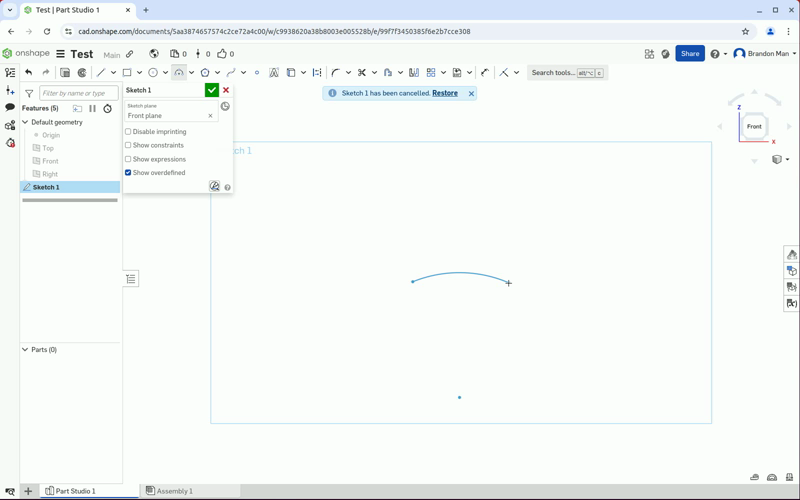
click(508, 282)
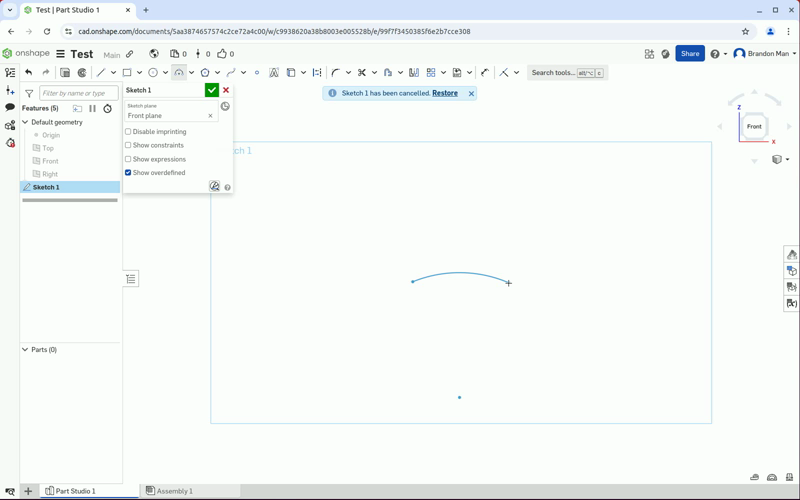
mouse_move(461, 234)
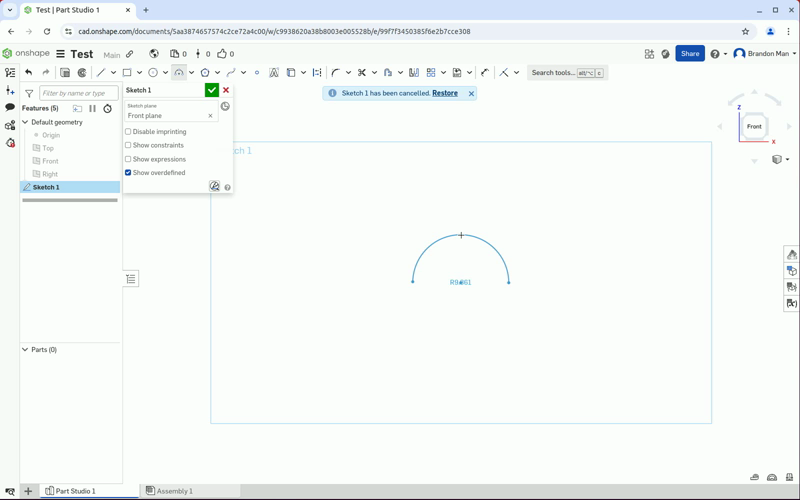
click(461, 234)
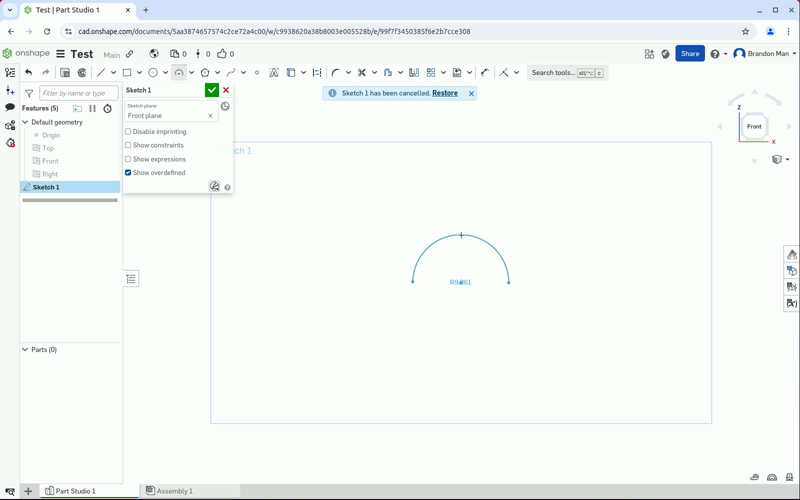
key_up(shift)
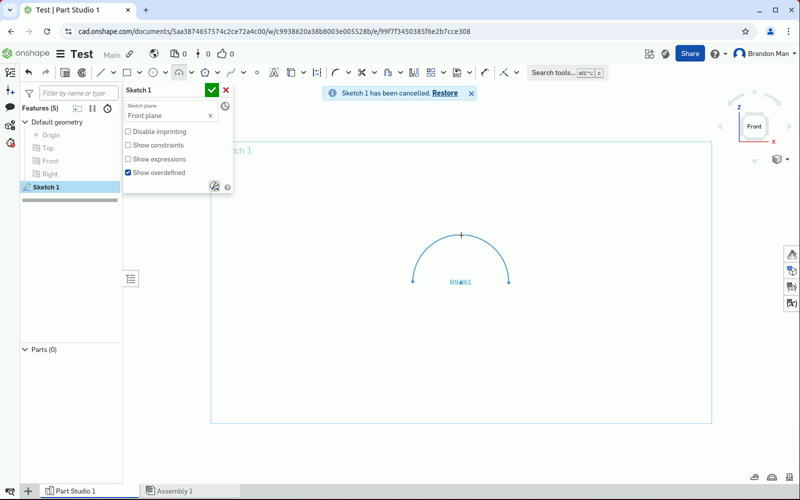
key(esc)
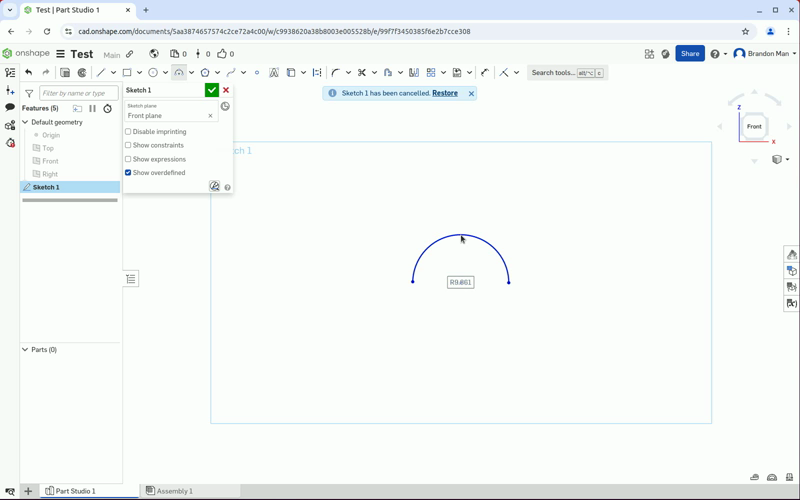
key(l)
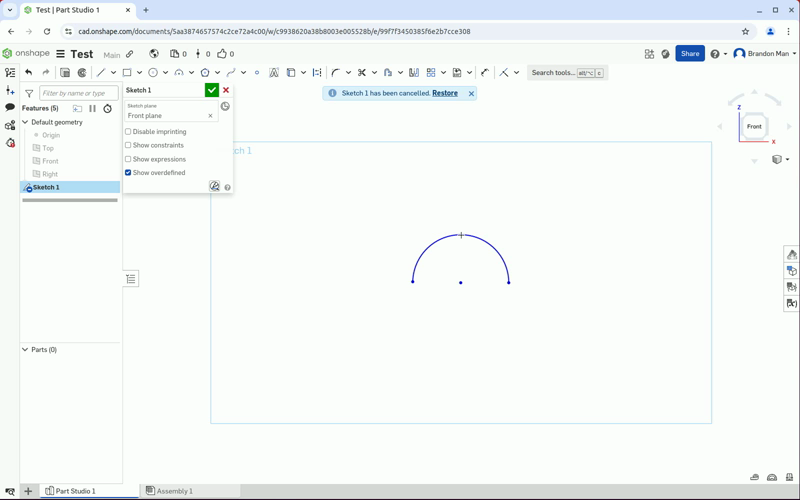
mouse_move(508, 282)
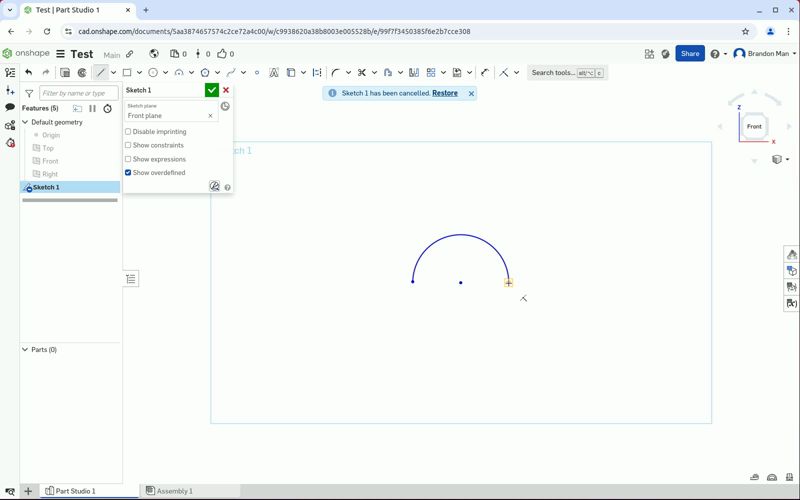
click(508, 282)
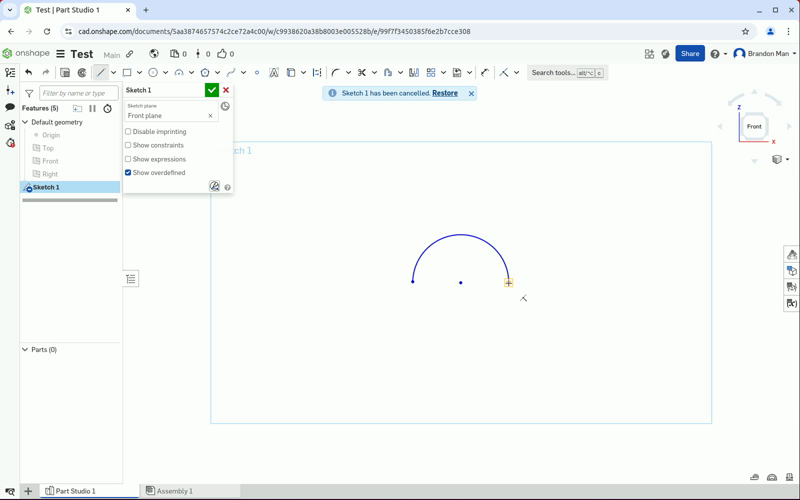
key_down(shift)
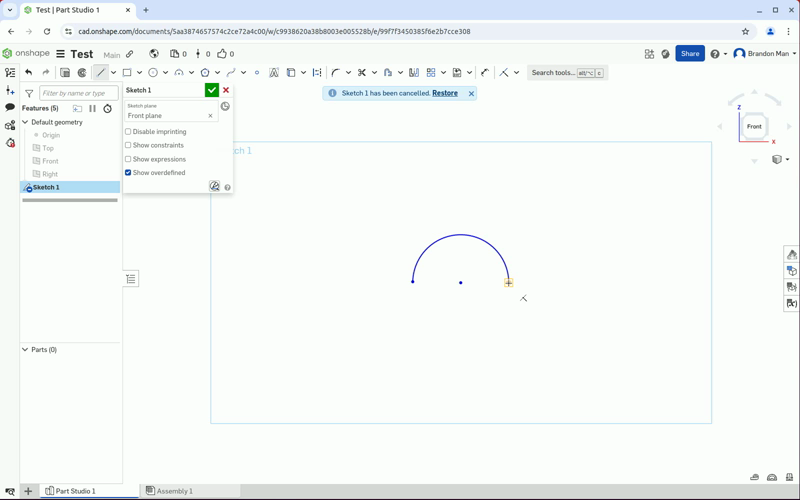
mouse_move(508, 217)
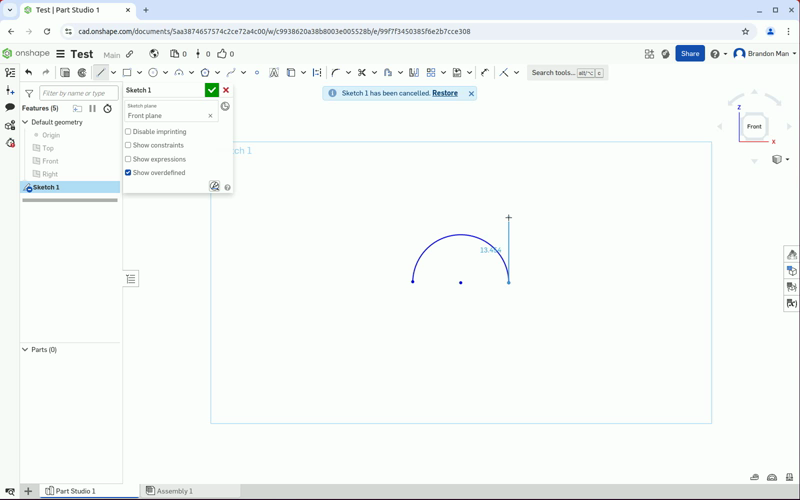
click(508, 217)
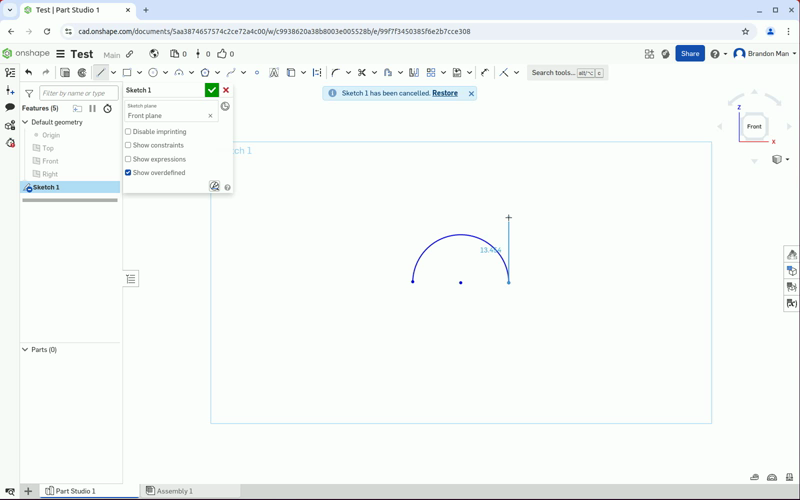
key_up(shift)
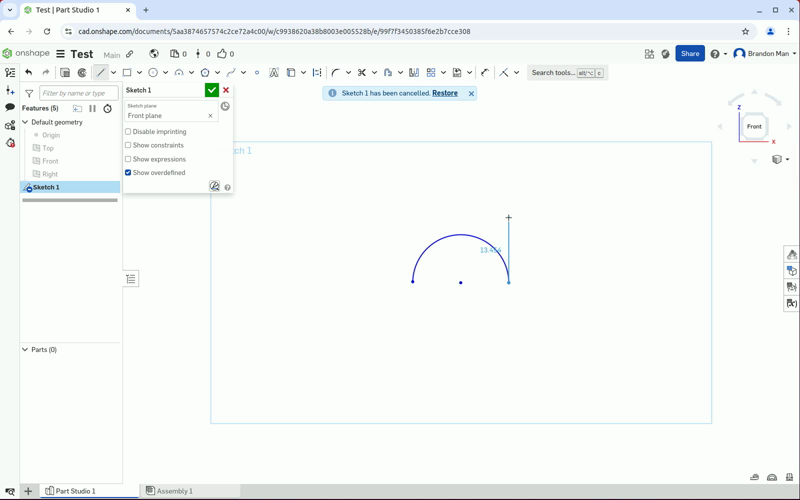
key(esc)
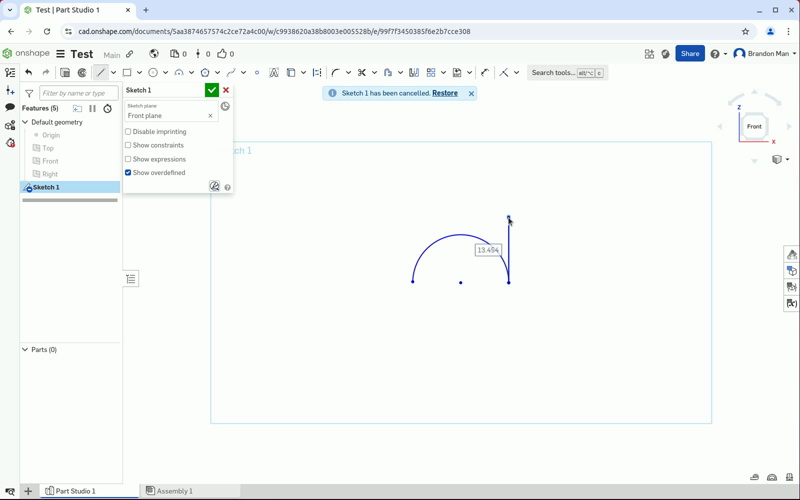
key(a)
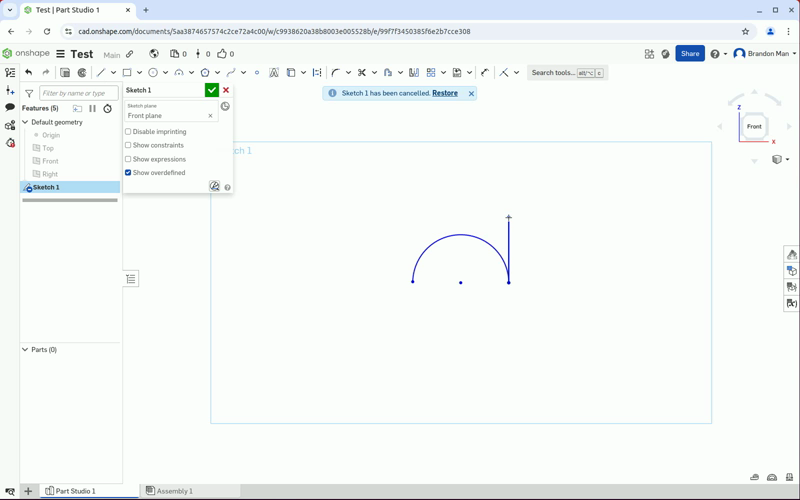
mouse_move(508, 217)
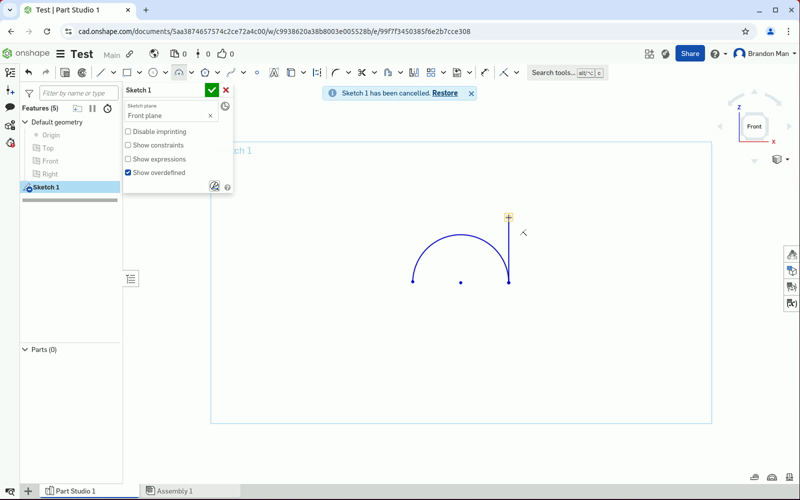
click(508, 217)
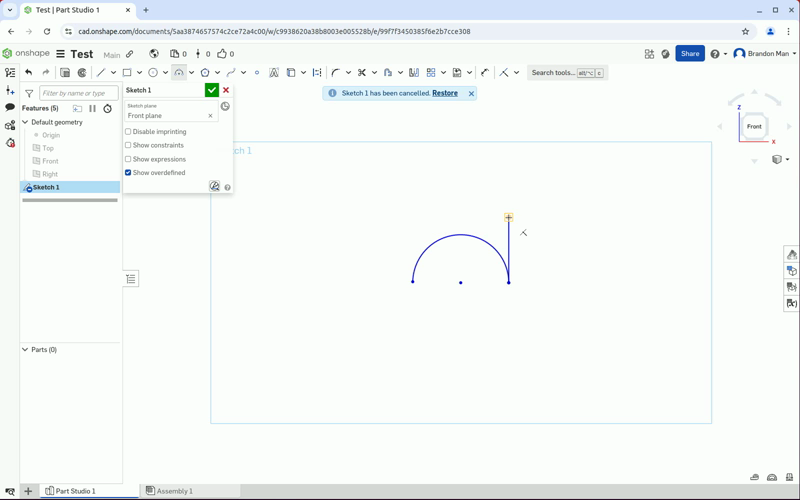
key_down(shift)
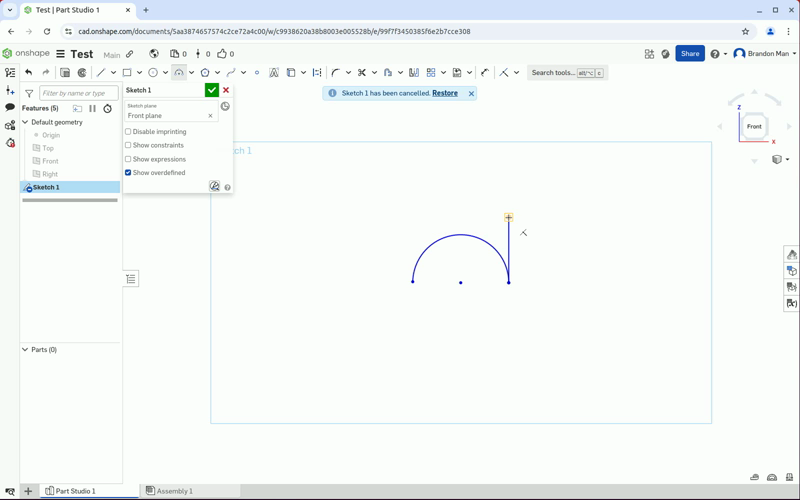
mouse_move(412, 219)
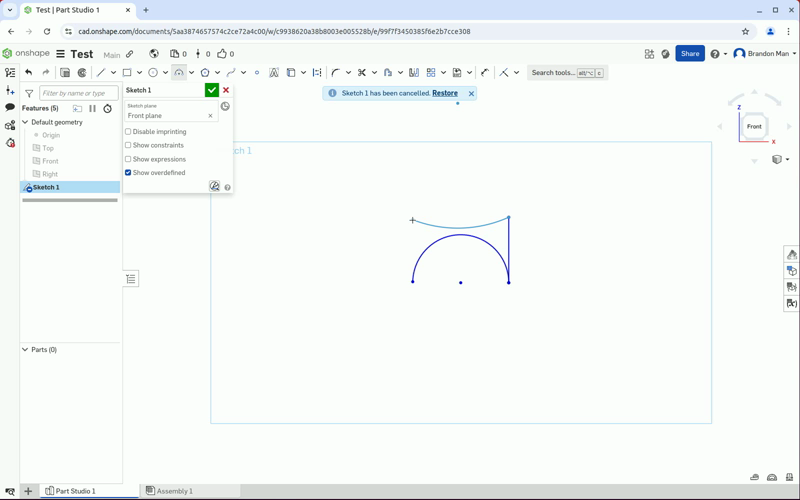
click(412, 219)
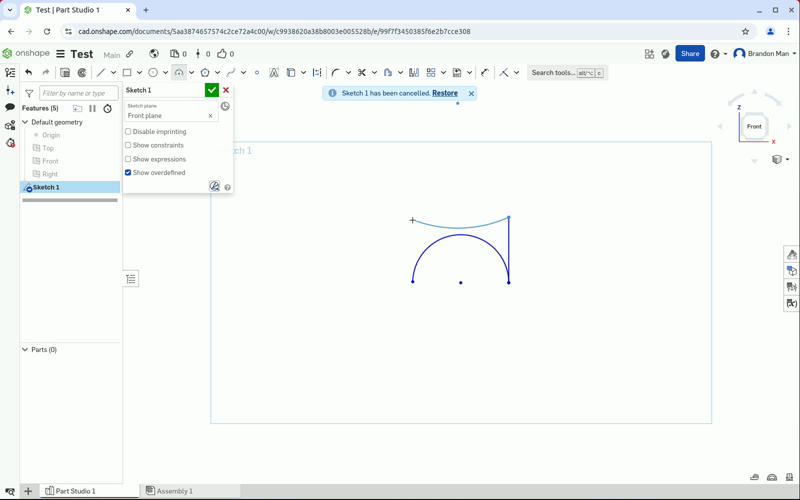
mouse_move(459, 170)
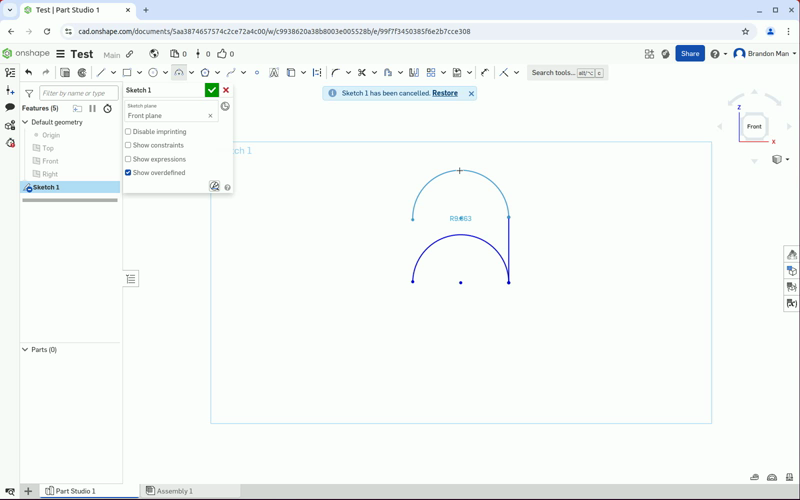
click(459, 170)
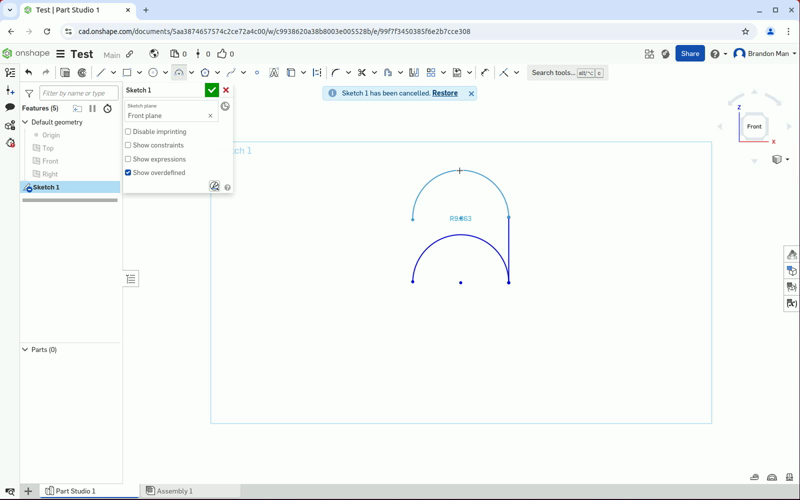
key_up(shift)
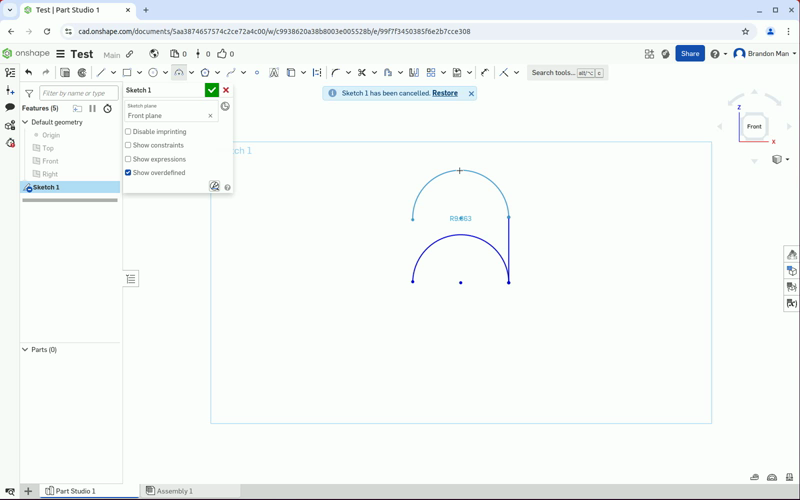
key(esc)
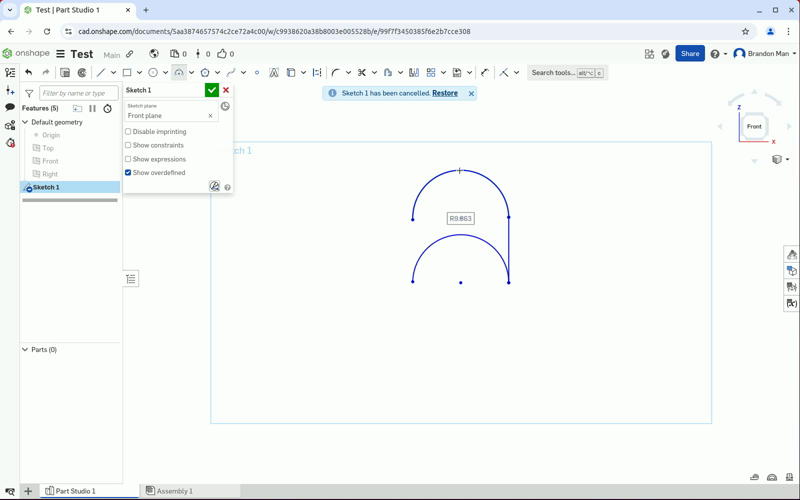
key(l)
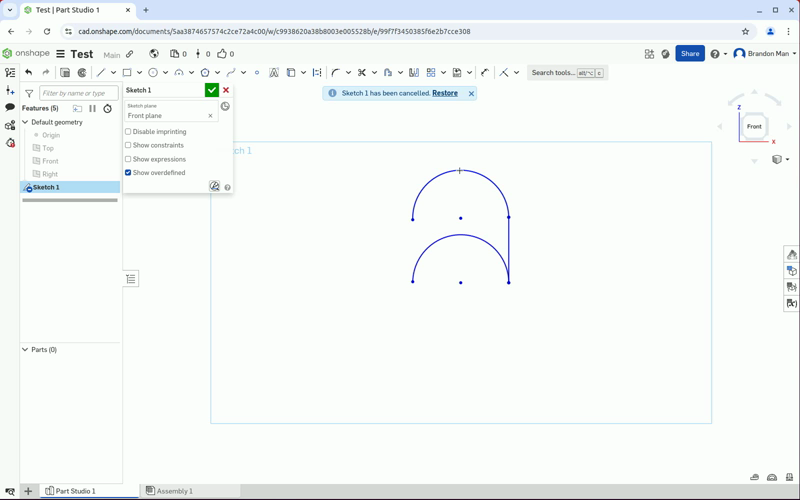
mouse_move(412, 219)
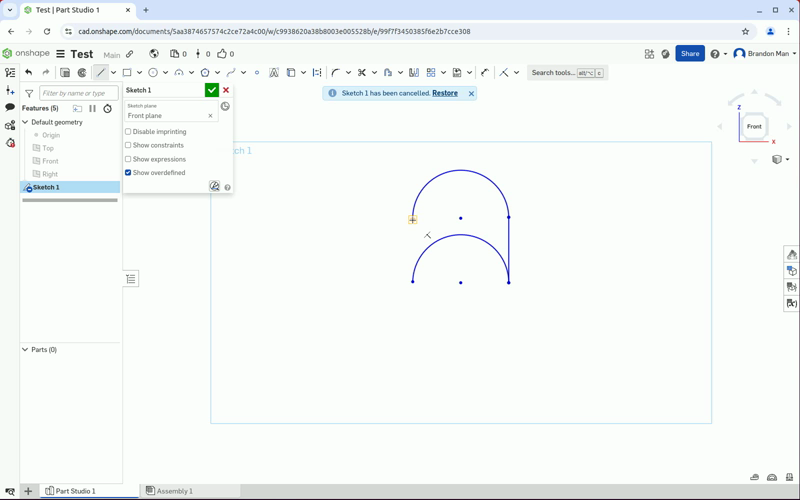
click(412, 219)
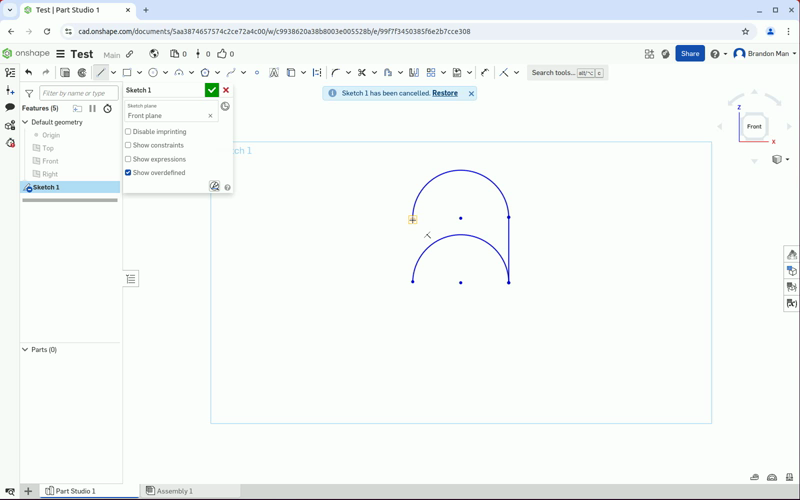
key_down(shift)
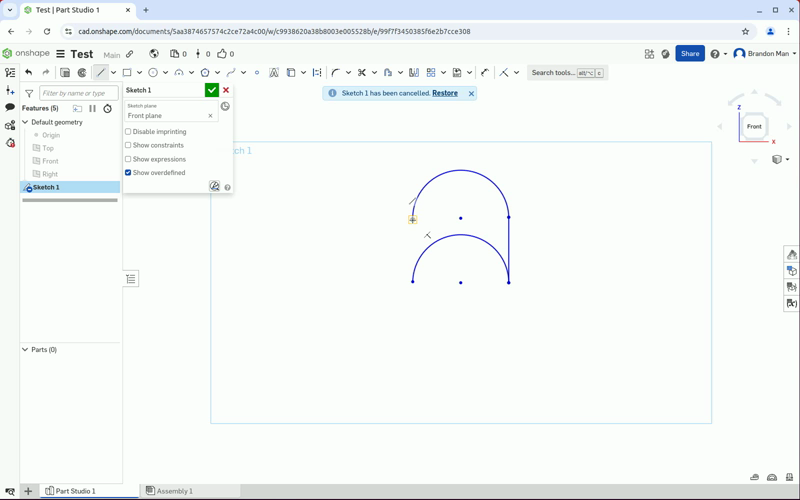
mouse_move(412, 281)
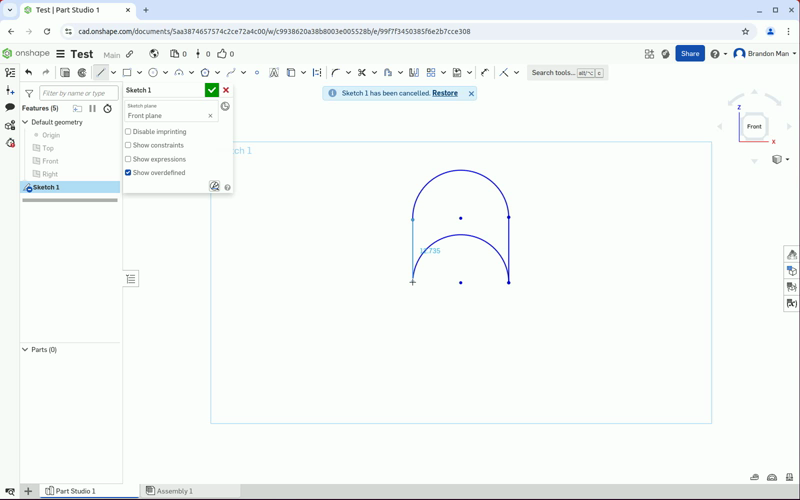
key_up(shift)
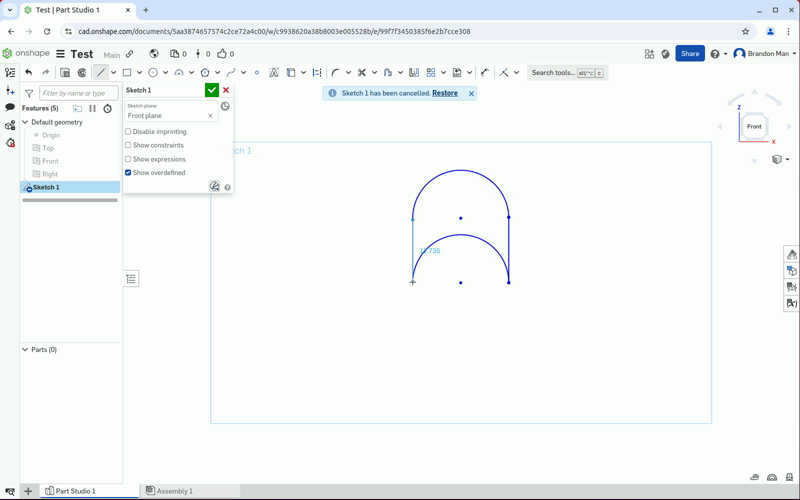
click(412, 281)
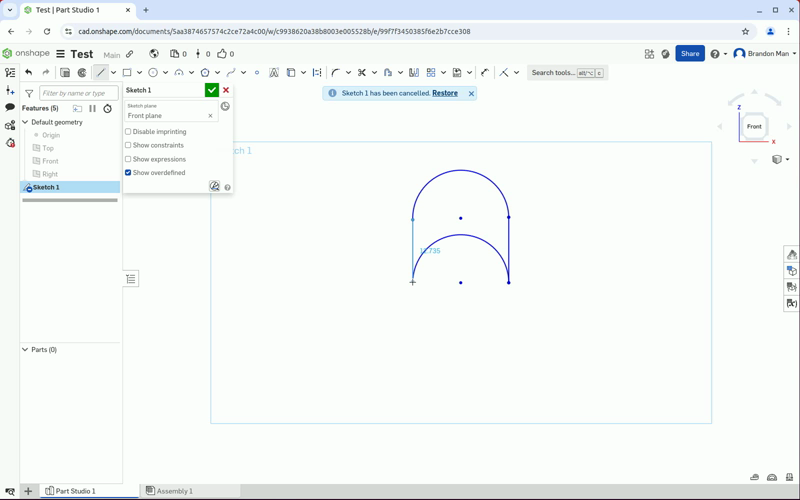
key(esc)
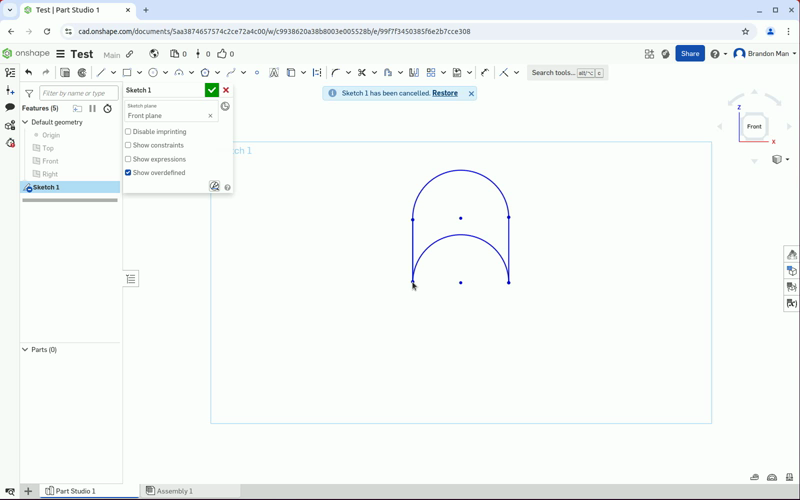
mouse_move(460, 185)
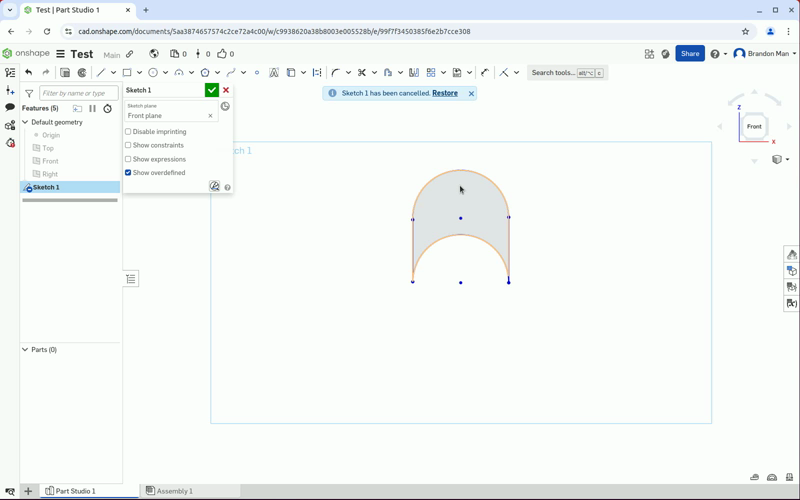
click(460, 185)
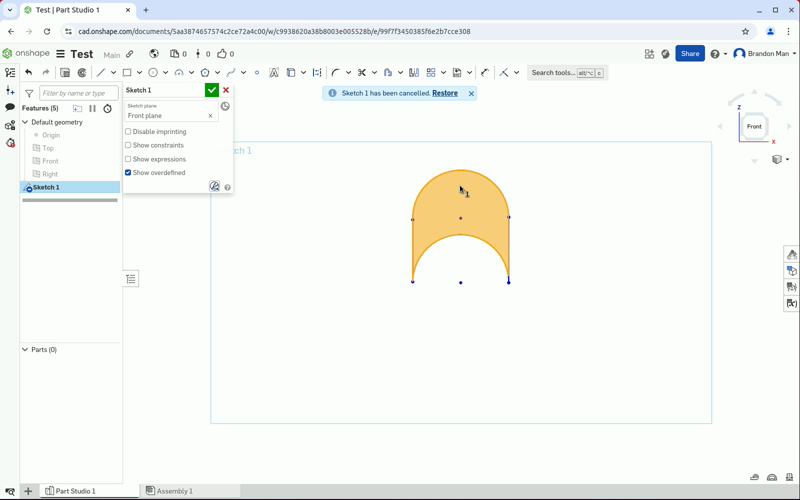
mouse_move(73, 352)
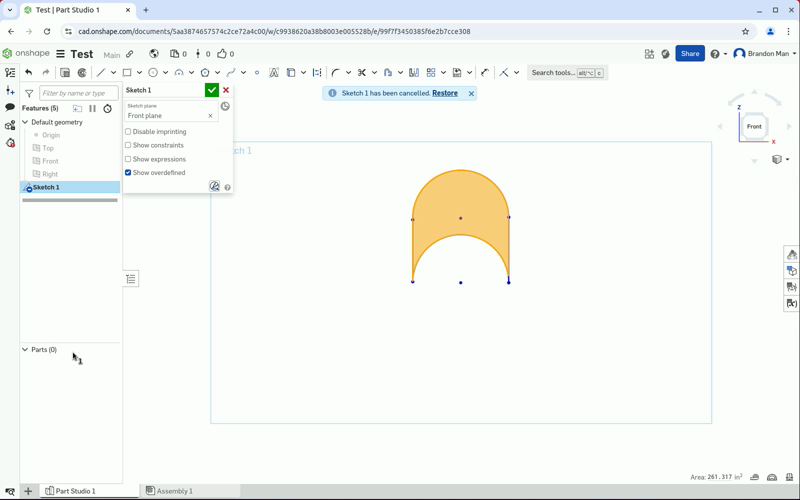
key(shift+y)
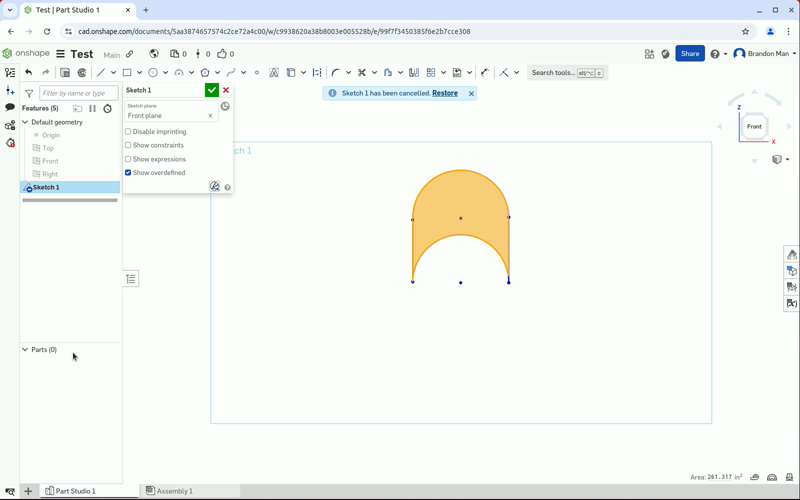
key(shift+e)
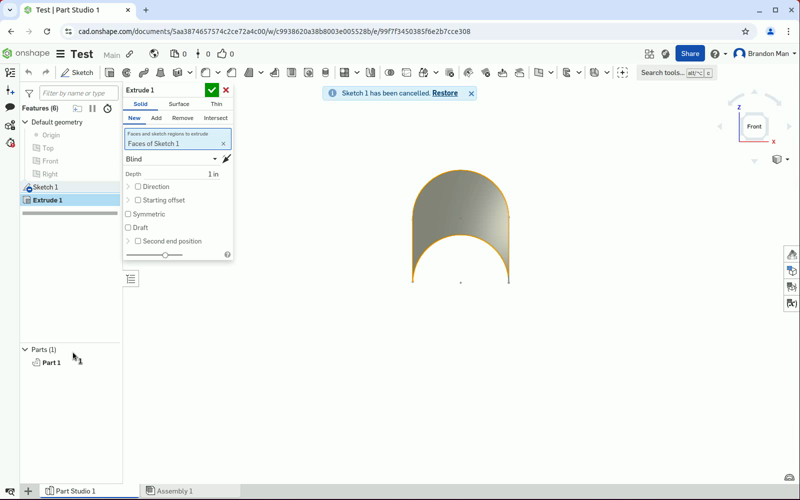
mouse_move(143, 106)
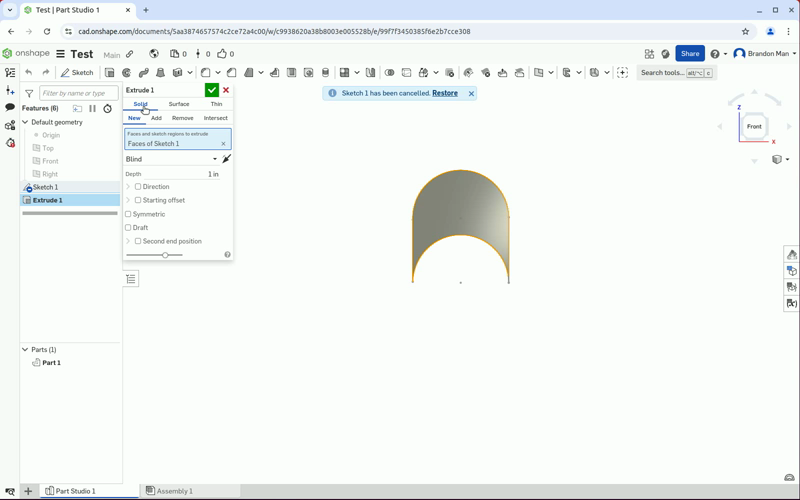
click(143, 106)
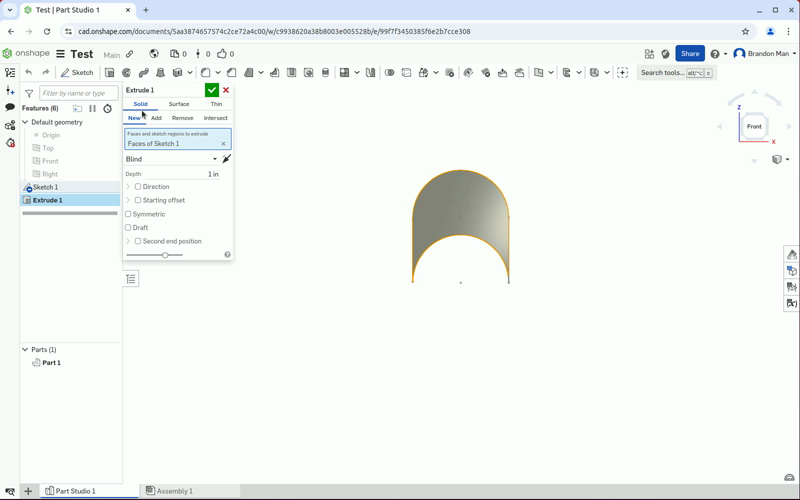
mouse_move(137, 120)
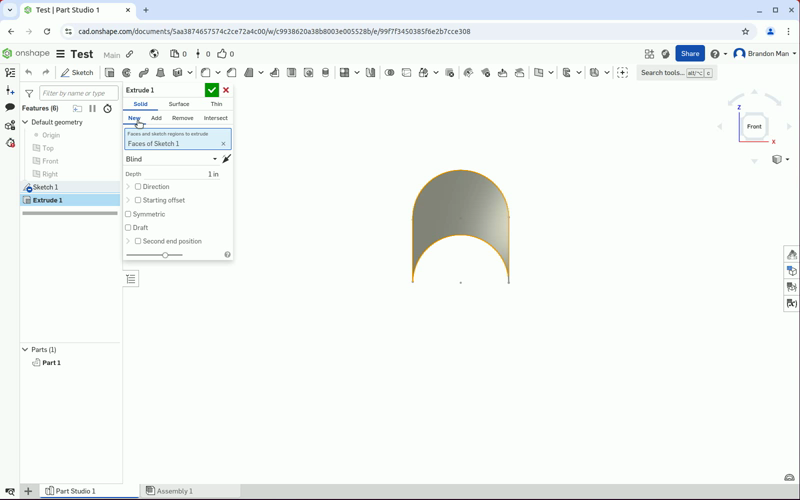
click(137, 120)
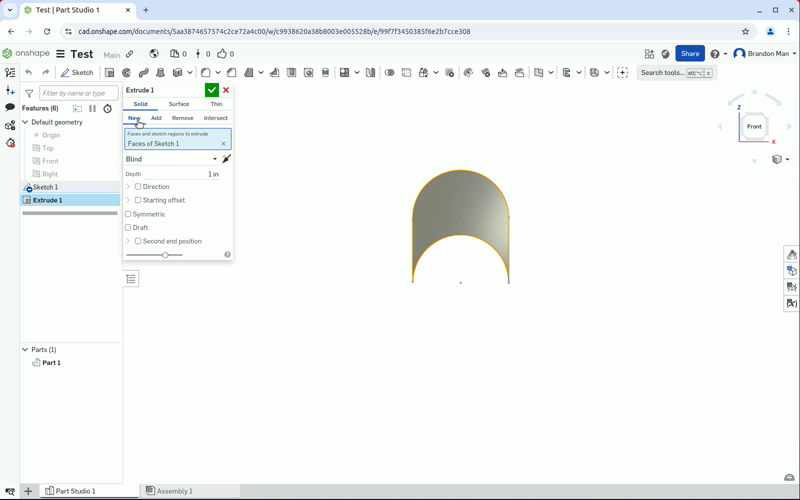
key(tab, 4)
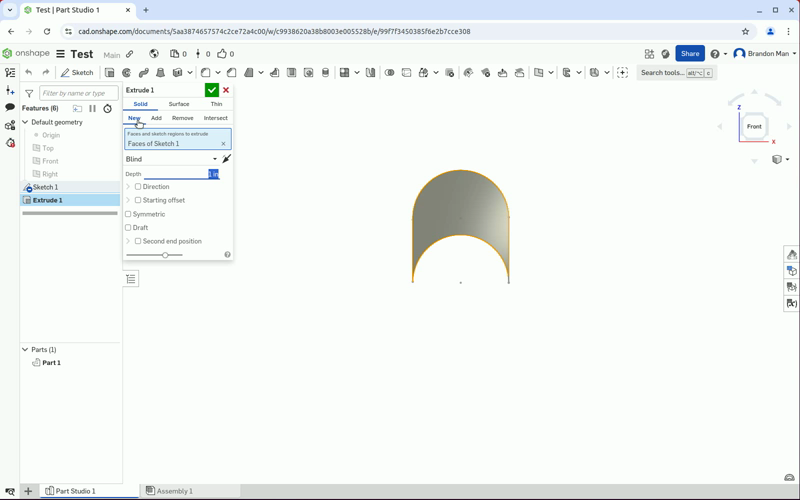
text(0.482)
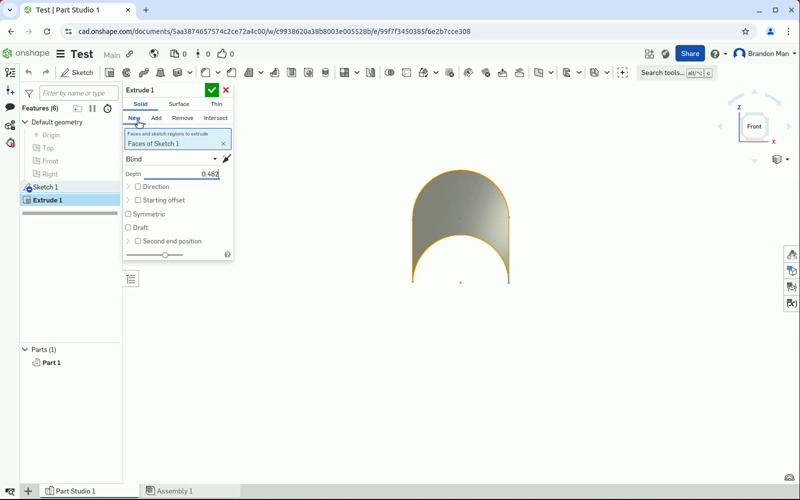
key(tab, 3)
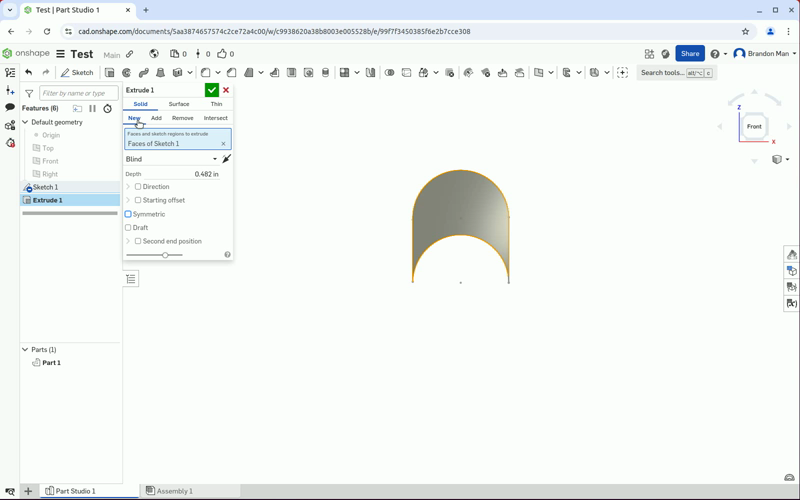
key(space)
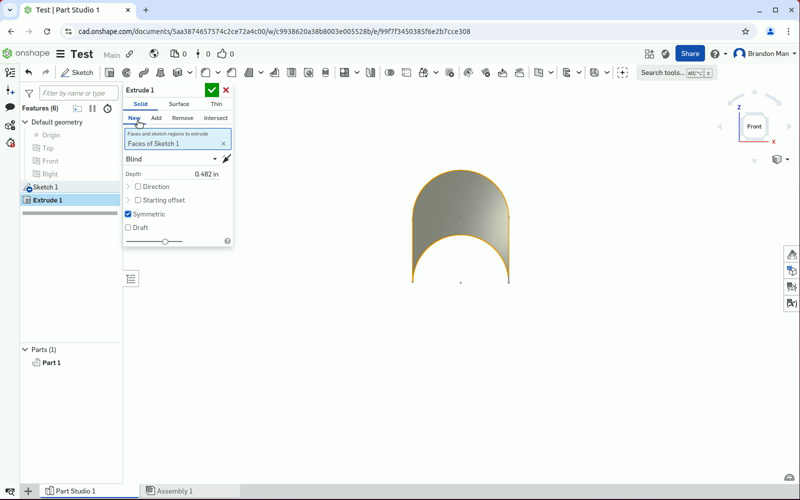
key(enter)
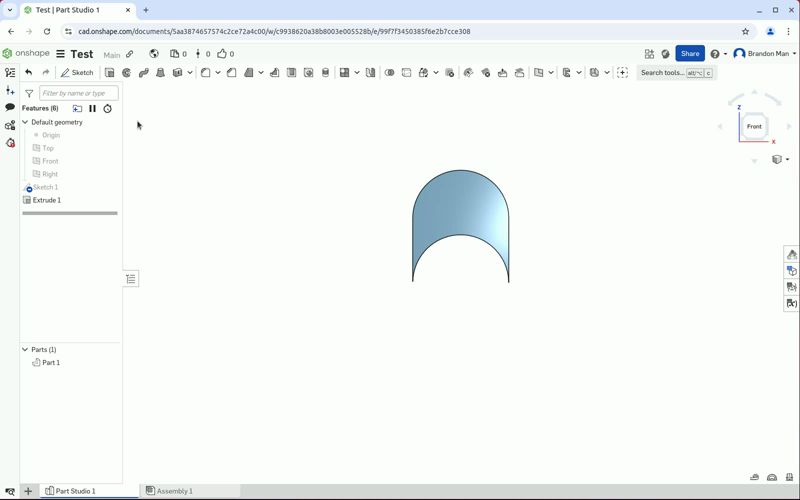
key(shift+h)
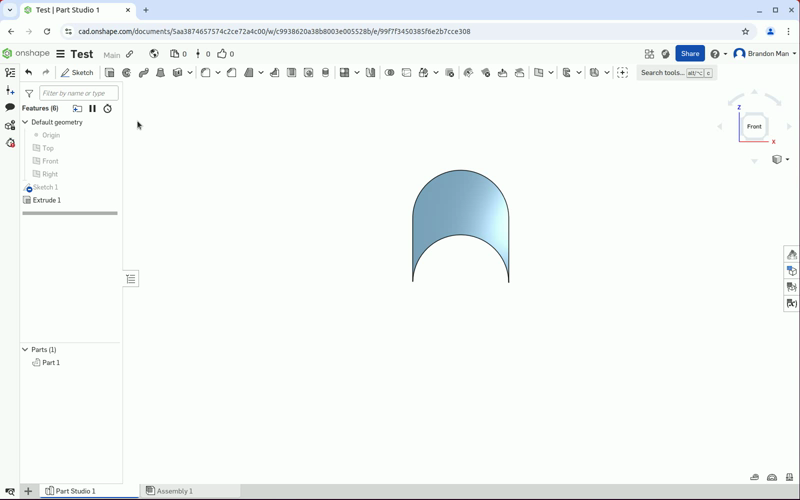
key(shift+h)
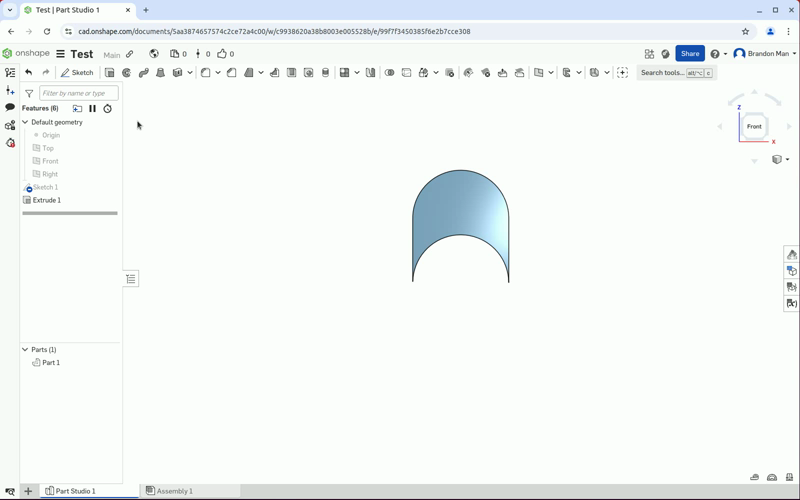
mouse_move(73, 189)
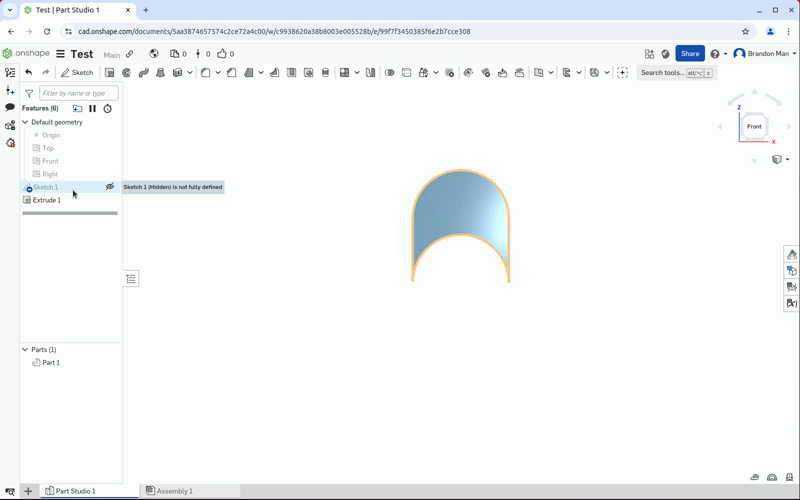
click(73, 189)
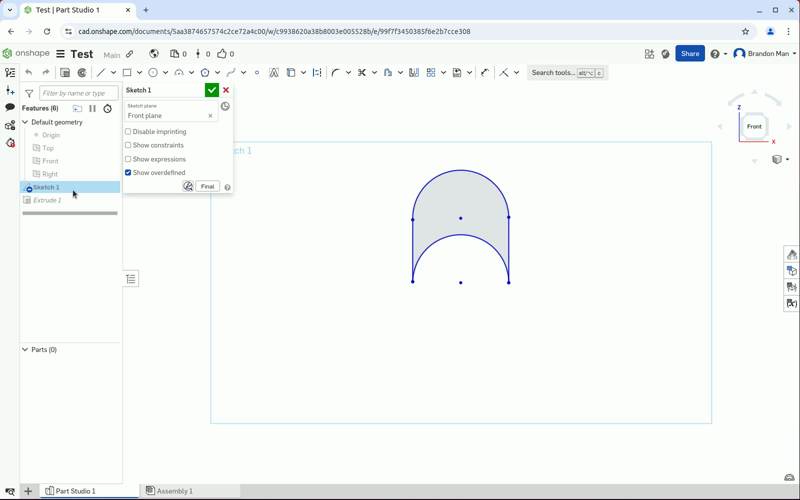
mouse_move(229, 92)
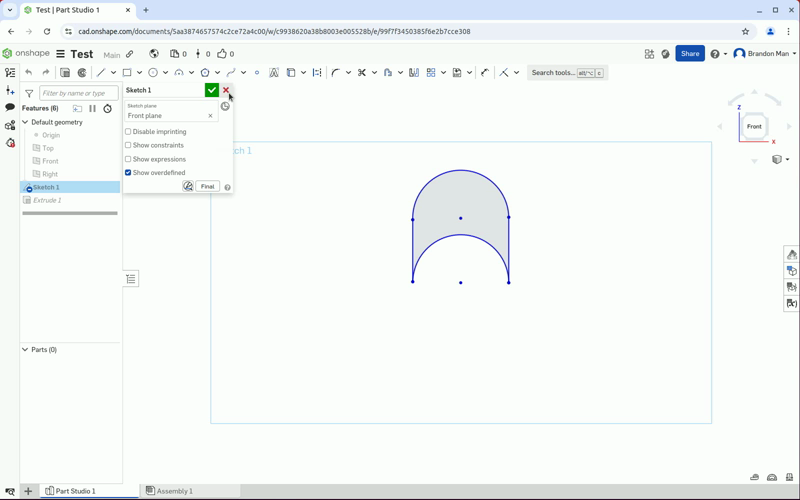
click(229, 92)
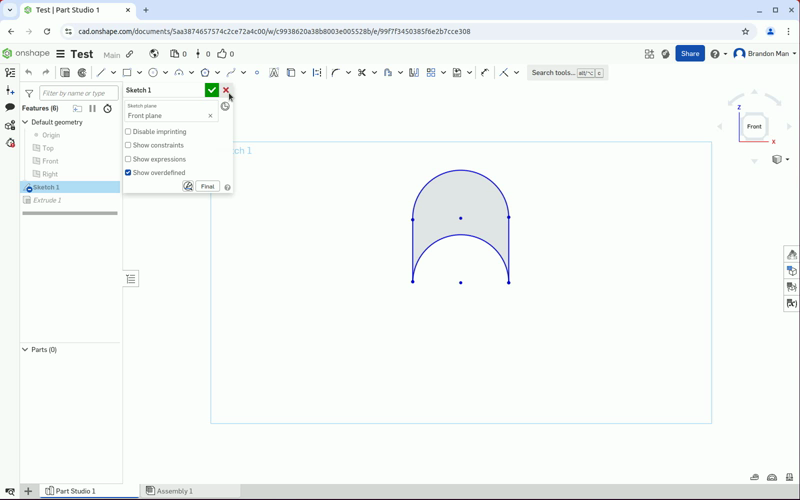
key(shift+s)
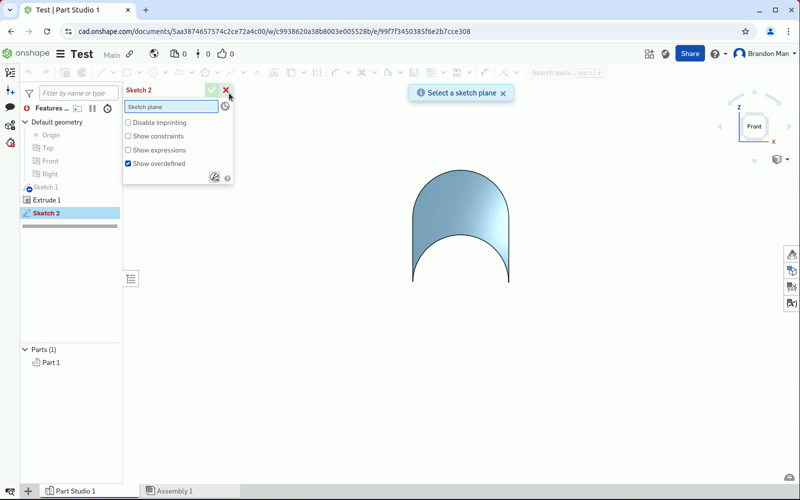
mouse_move(73, 163)
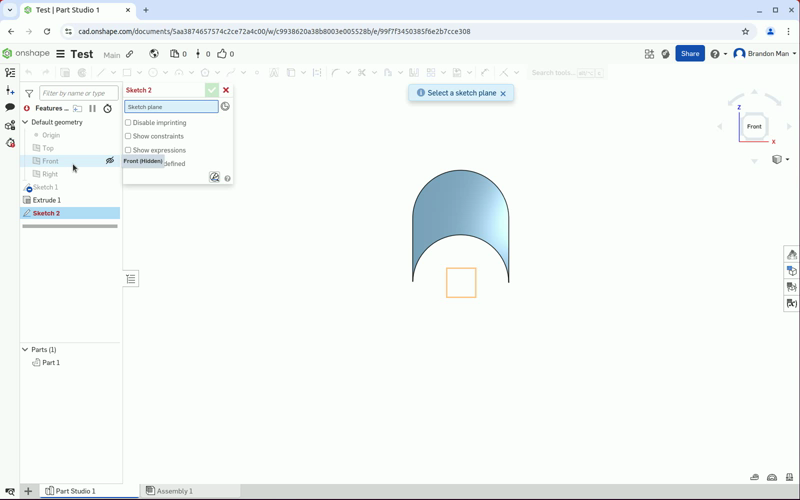
click(73, 163)
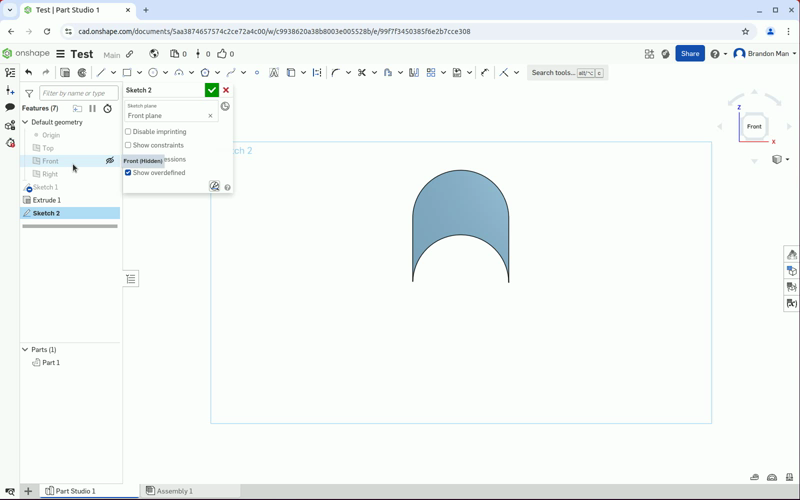
mouse_move(73, 352)
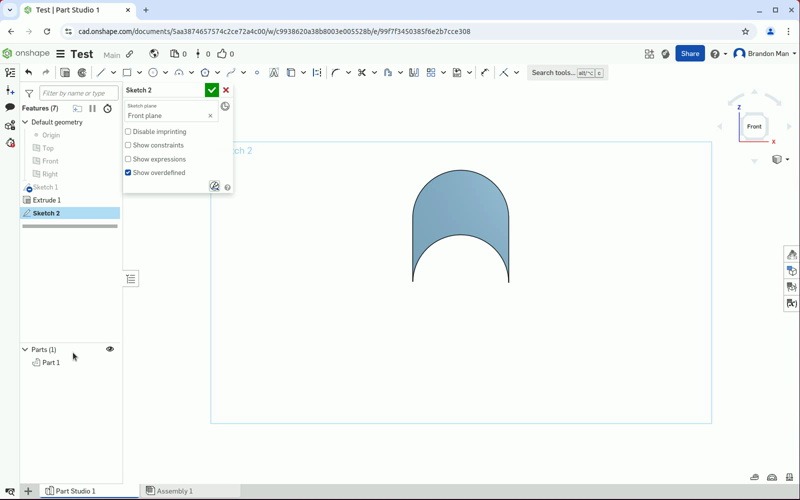
key(y)
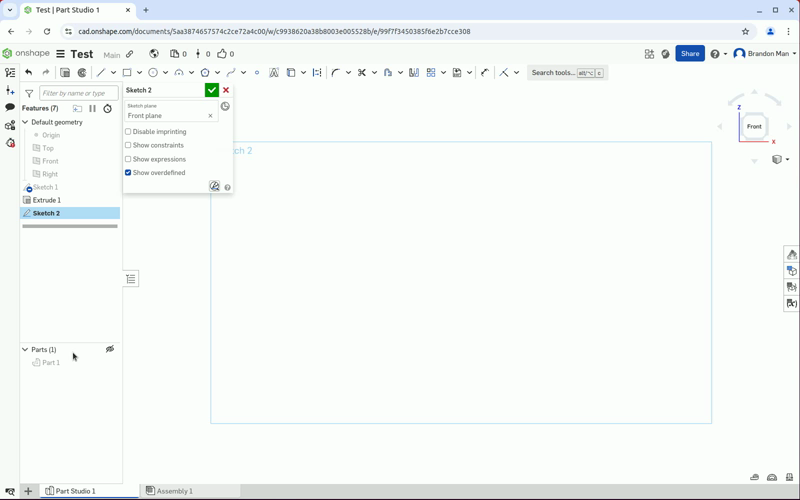
key(c)
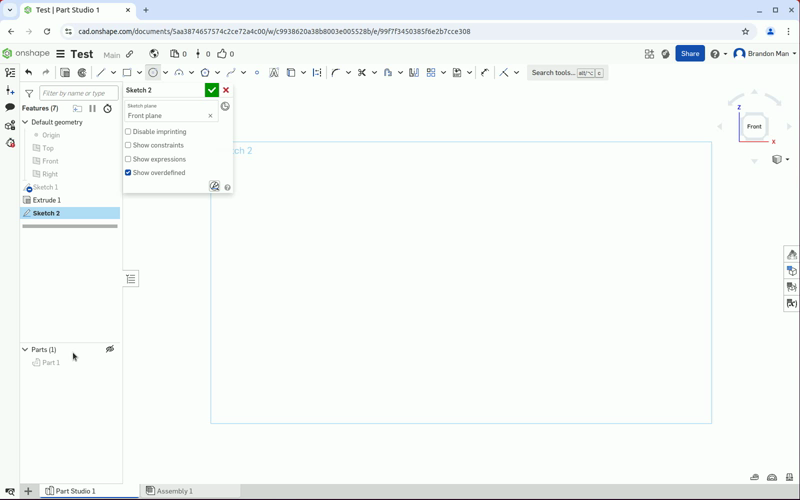
key_down(shift)
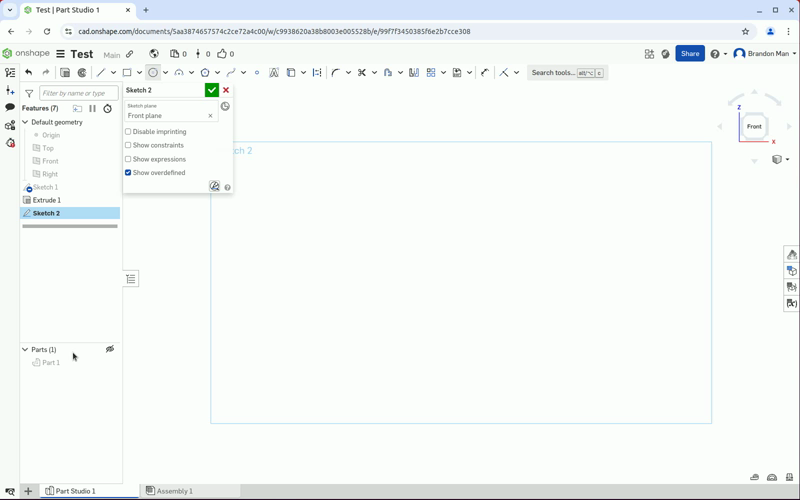
mouse_move(461, 282)
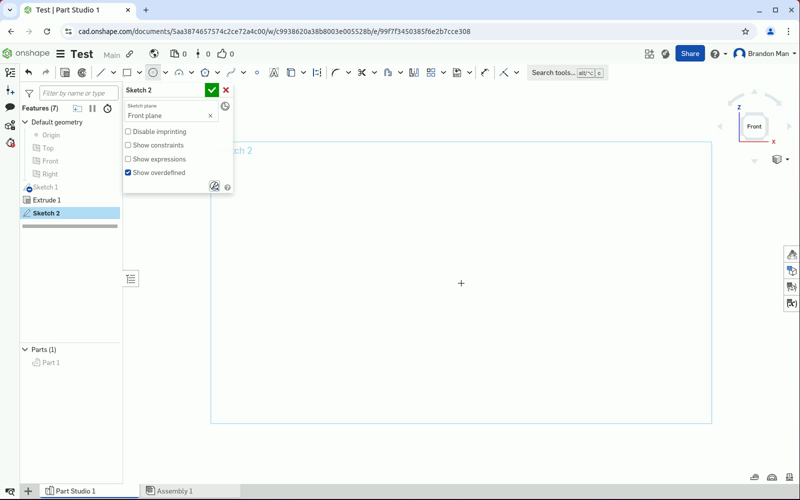
click(461, 282)
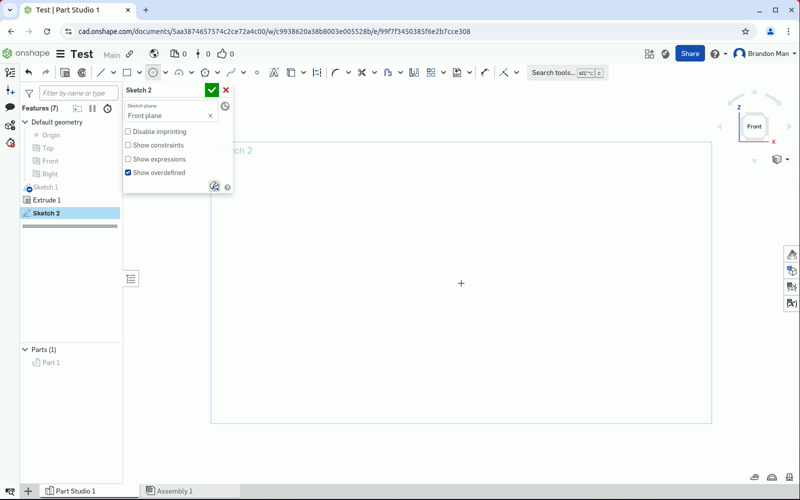
key_up(shift)
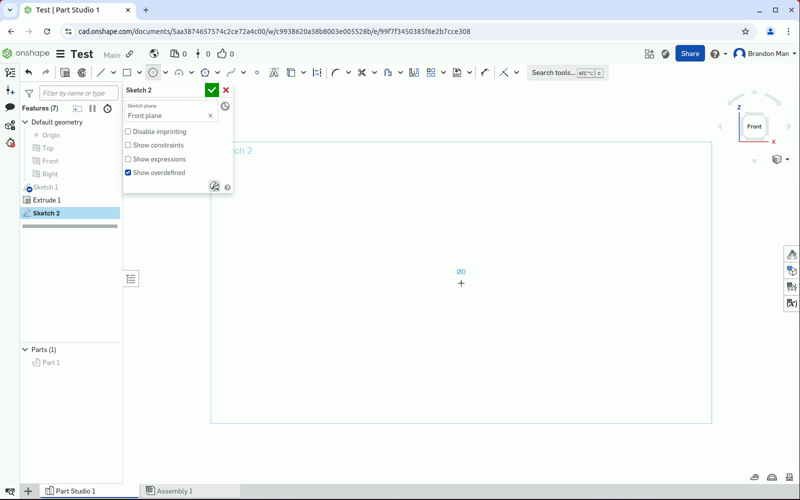
mouse_move(510, 282)
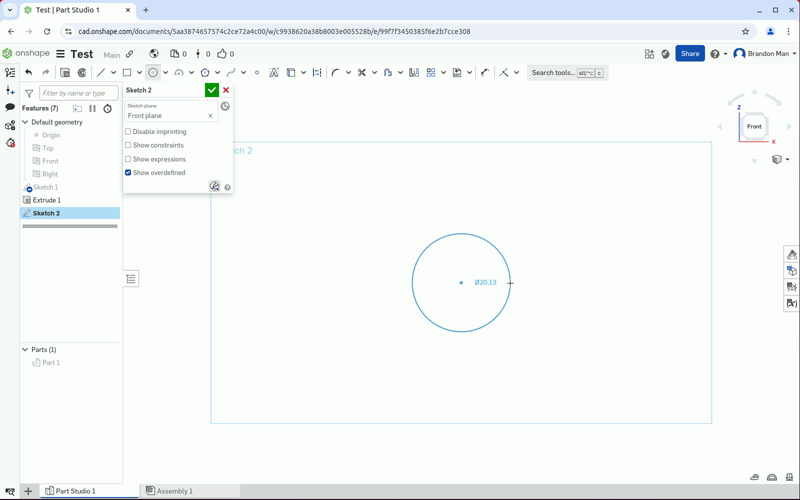
click(510, 282)
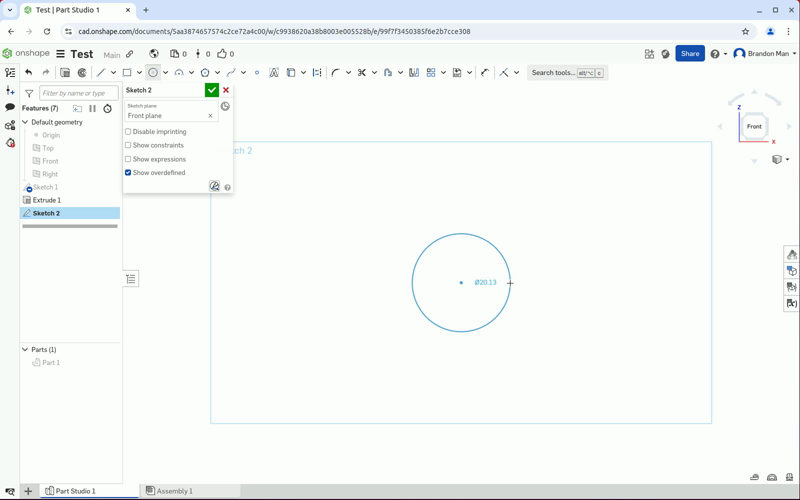
key(esc)
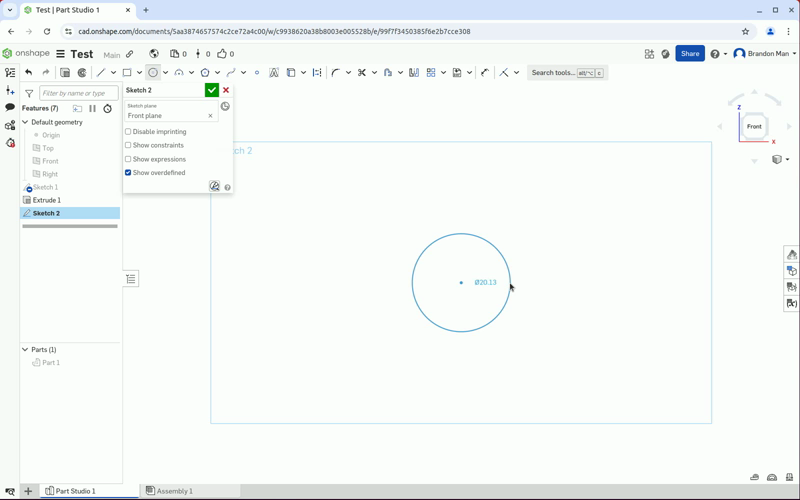
mouse_move(436, 315)
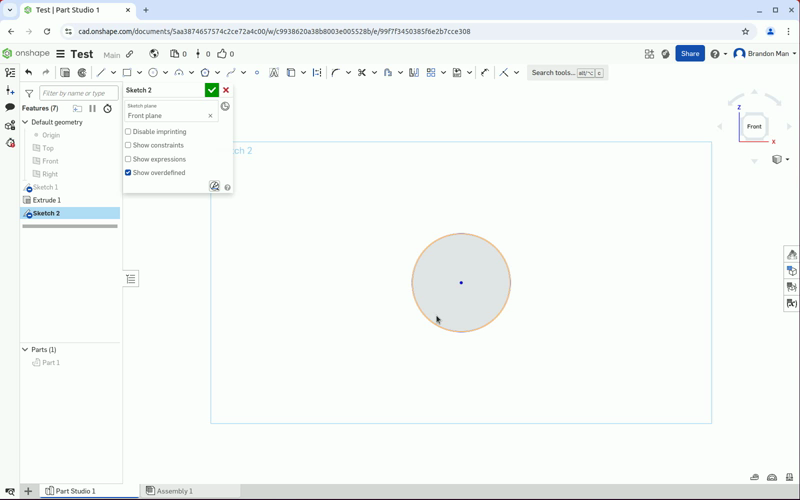
click(436, 315)
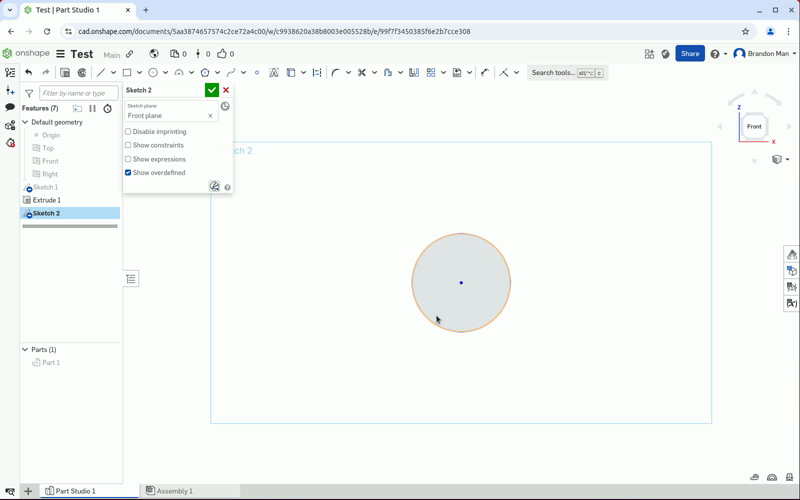
mouse_move(73, 352)
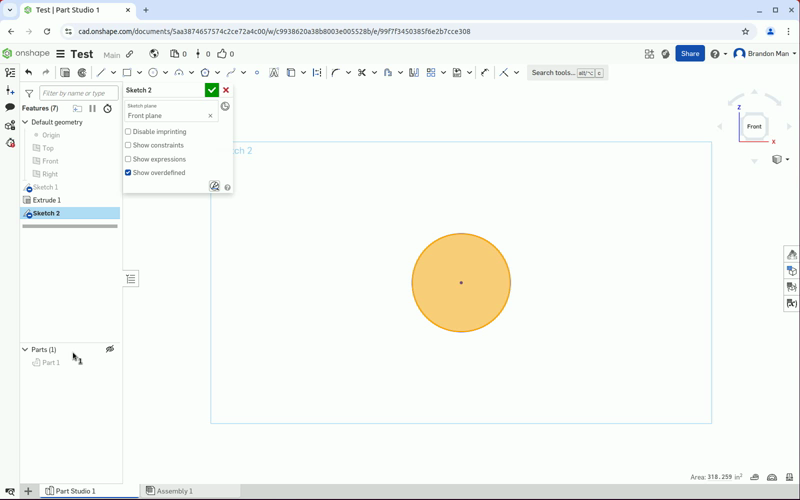
key(shift+y)
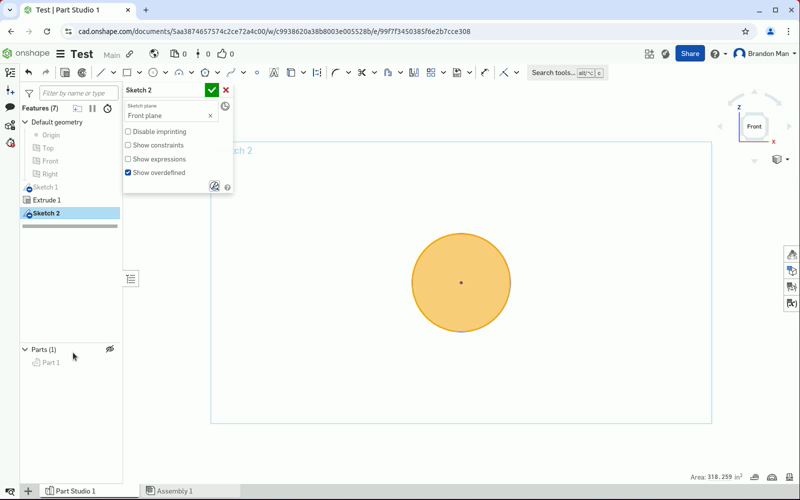
key(shift+e)
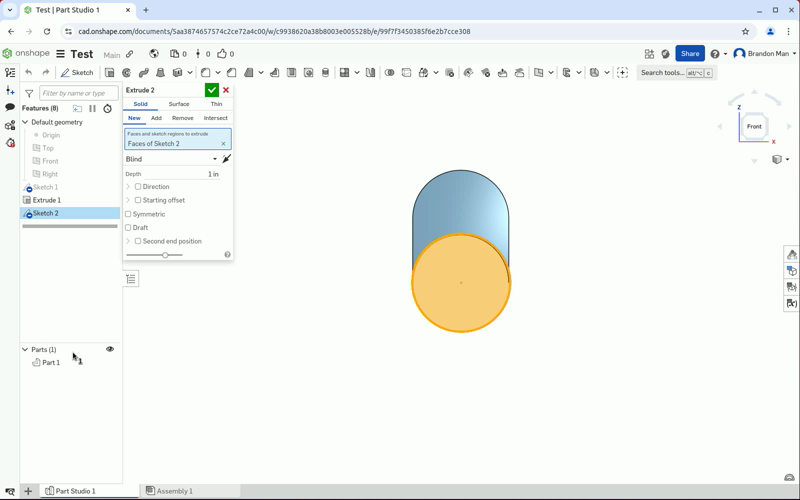
mouse_move(143, 106)
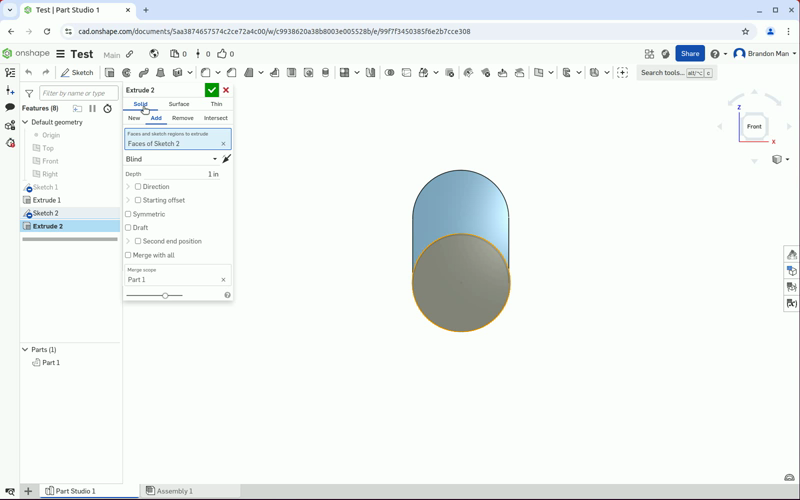
click(143, 106)
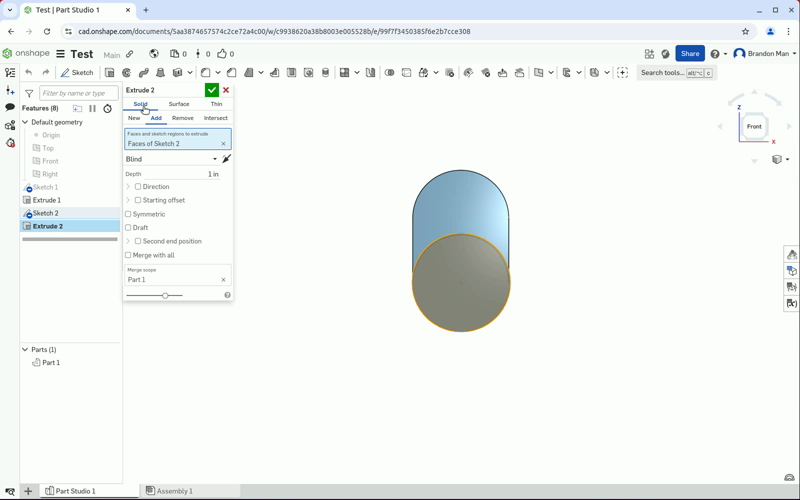
mouse_move(137, 120)
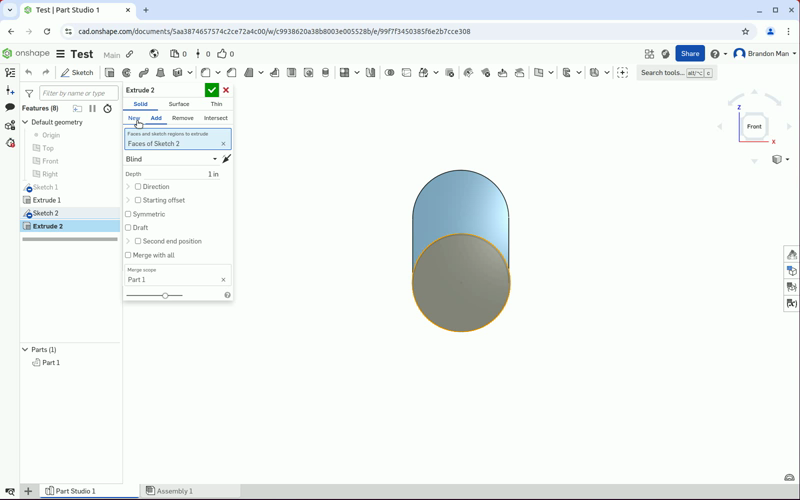
click(137, 120)
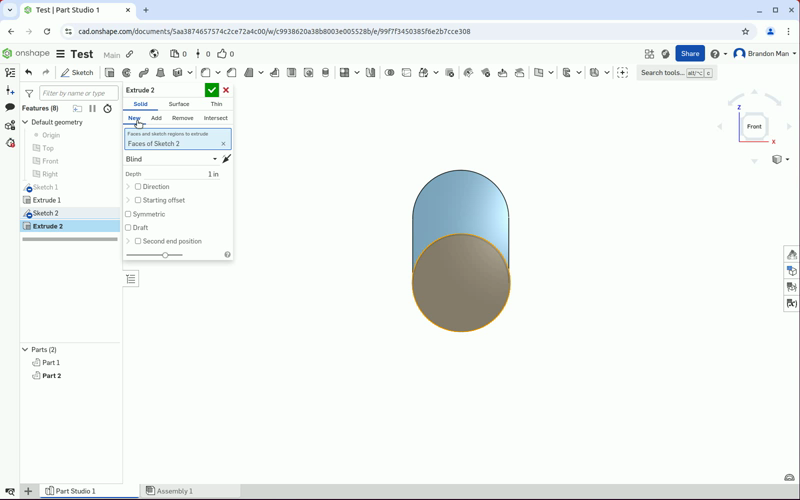
key(tab, 4)
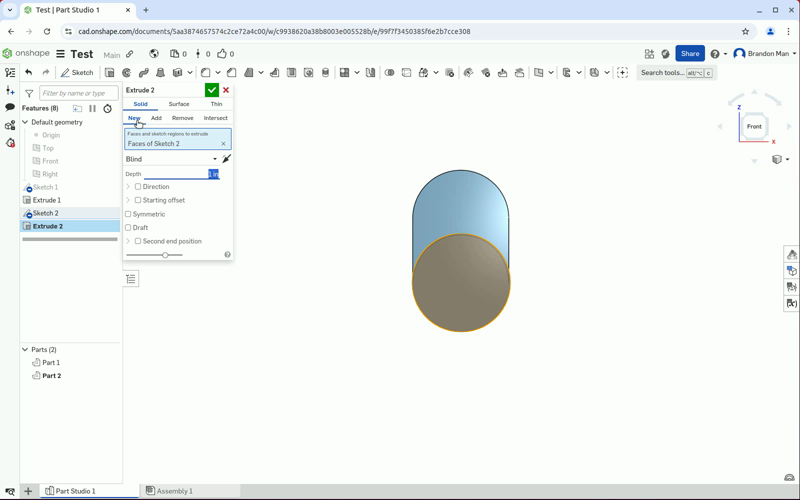
text(0.482)
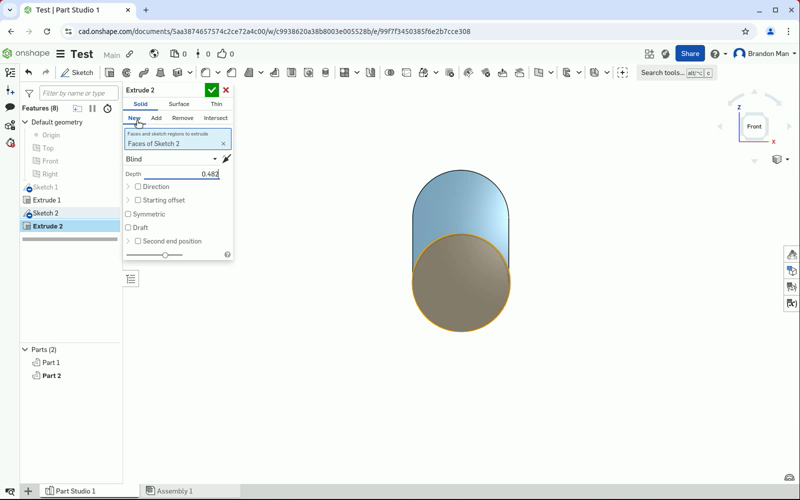
key(tab, 3)
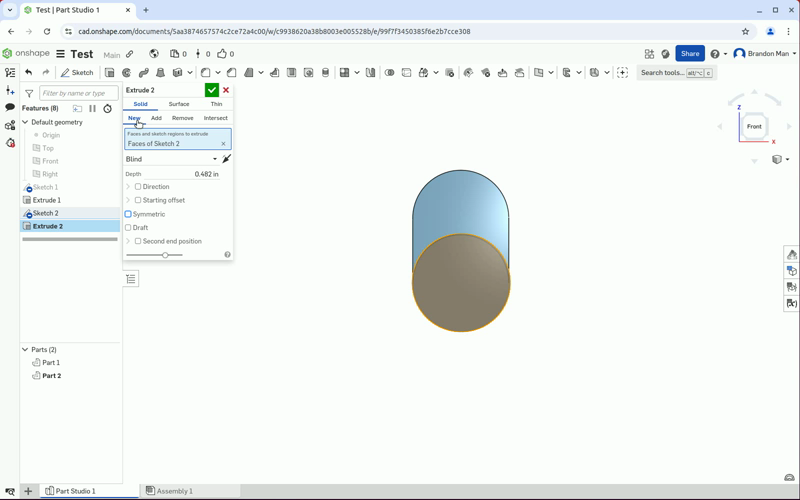
key(space)
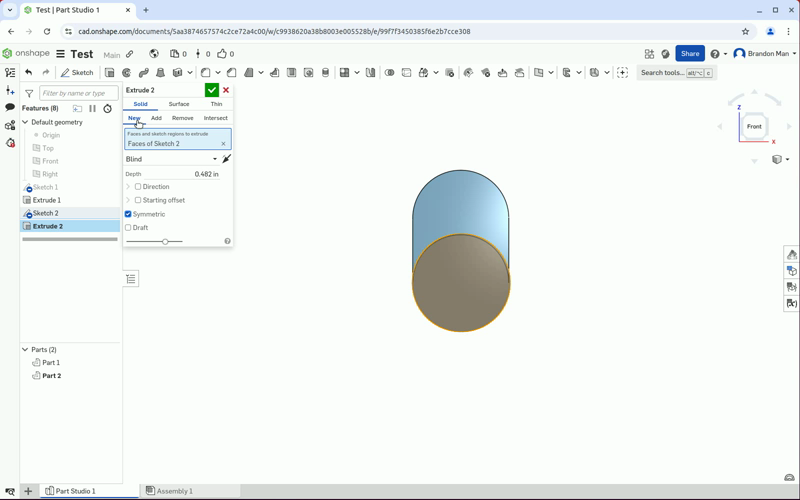
key(enter)
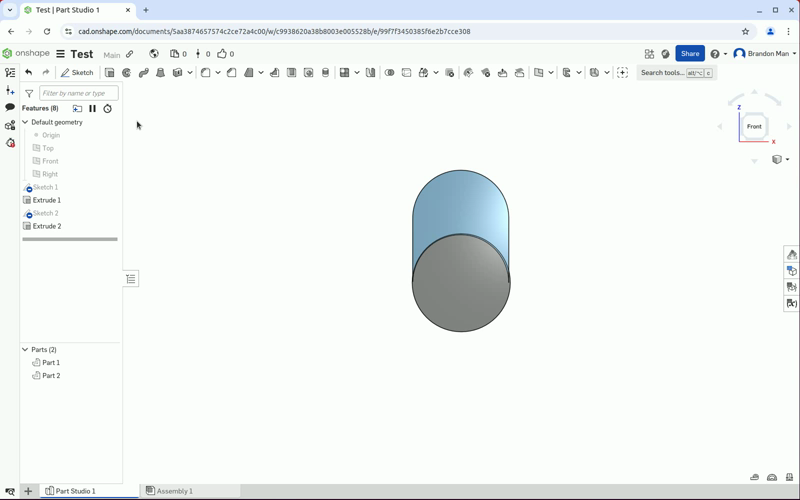
key(shift+h)
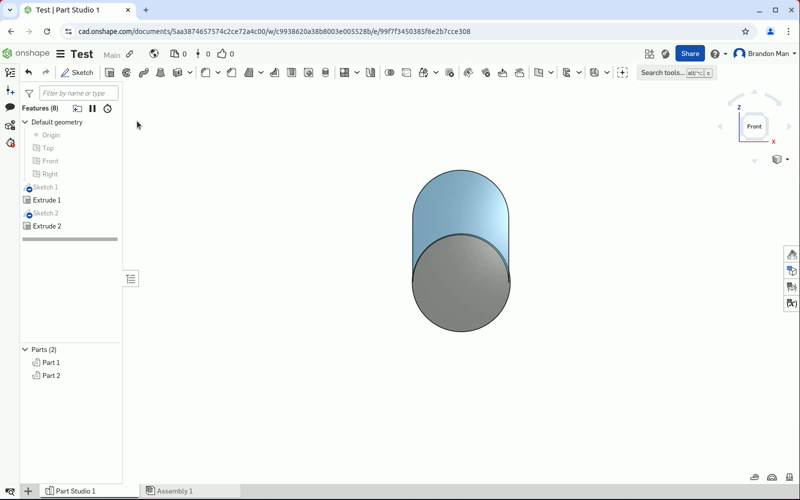
key(shift+h)
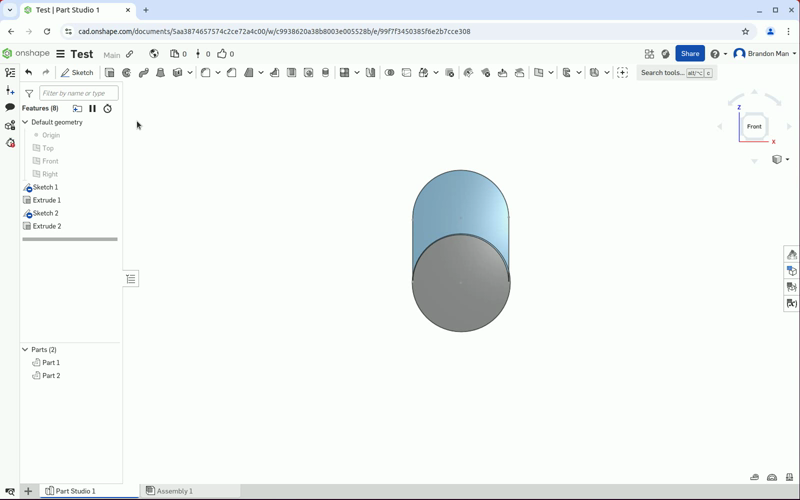
key(shift+7)
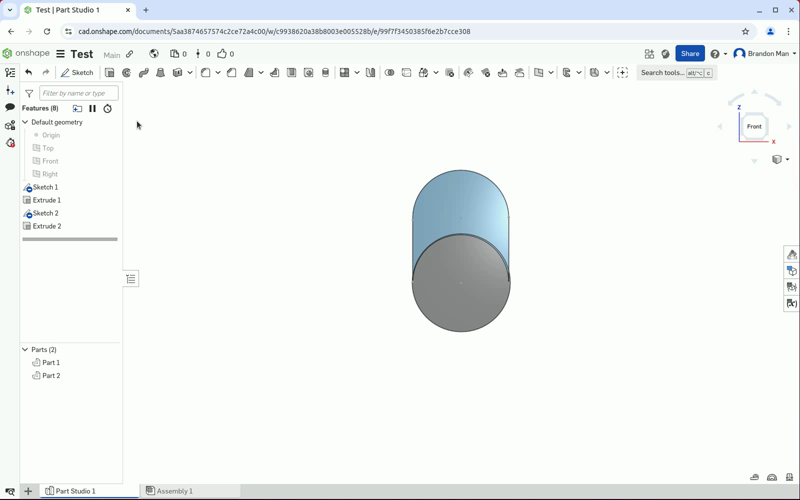
key(left, 2)
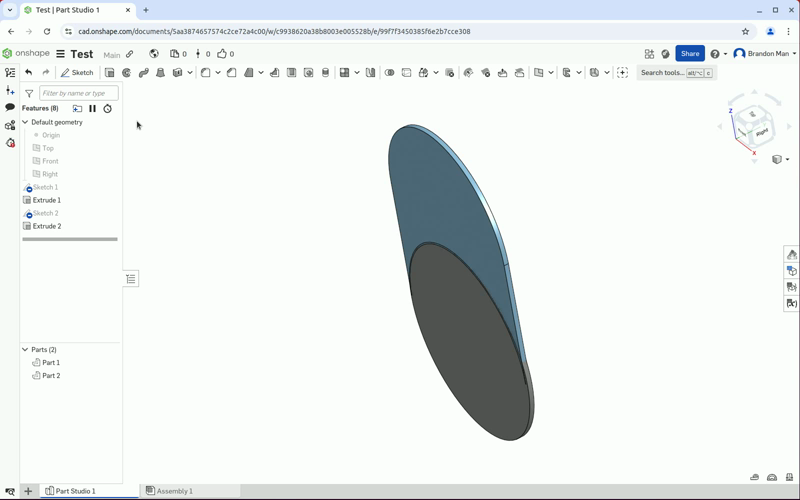
key(down, 2)
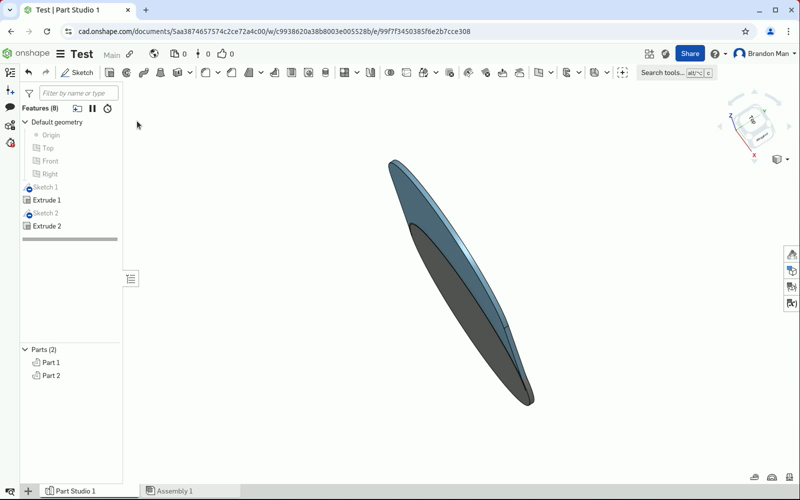
key(up, 2)
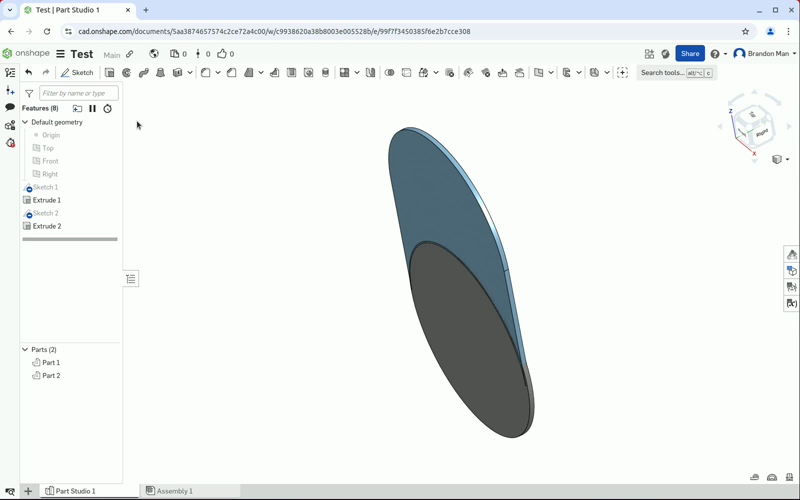
key(right, 2)
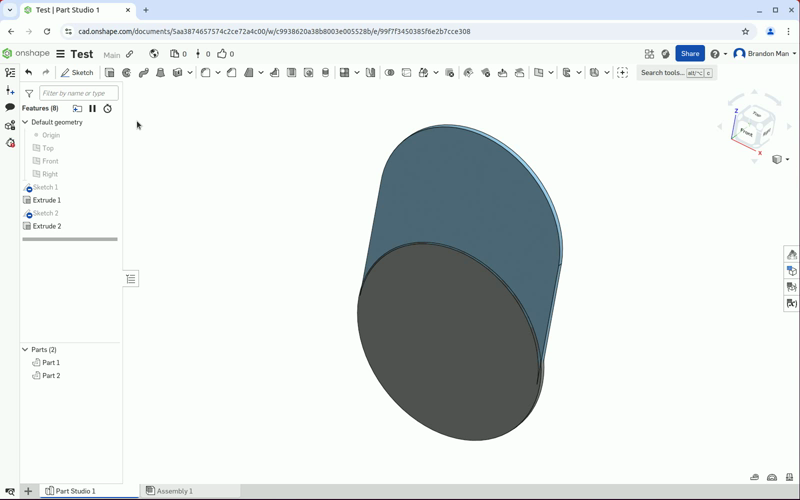
mouse_move(73, 189)
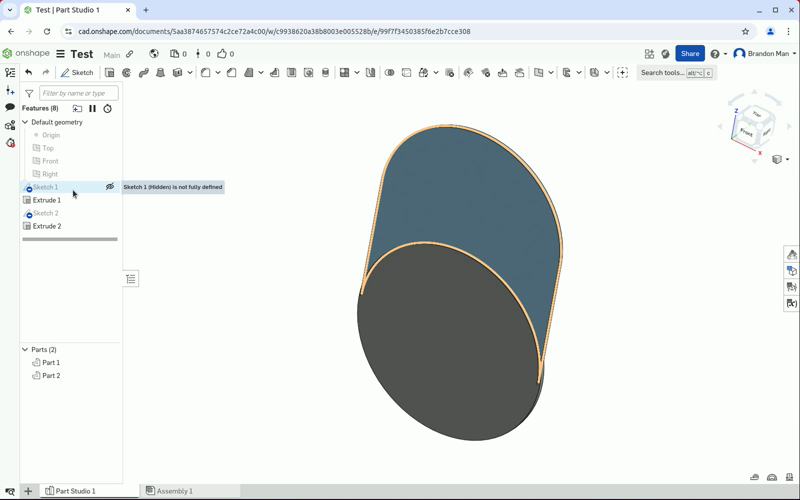
click(73, 189)